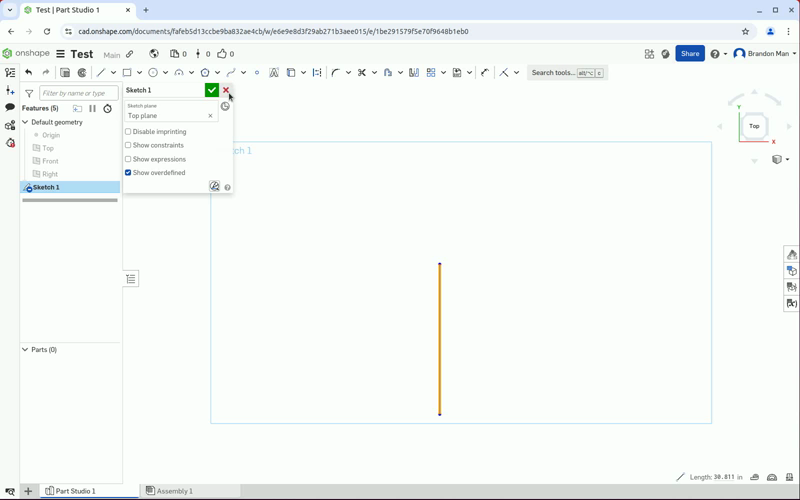
key(shift+h)
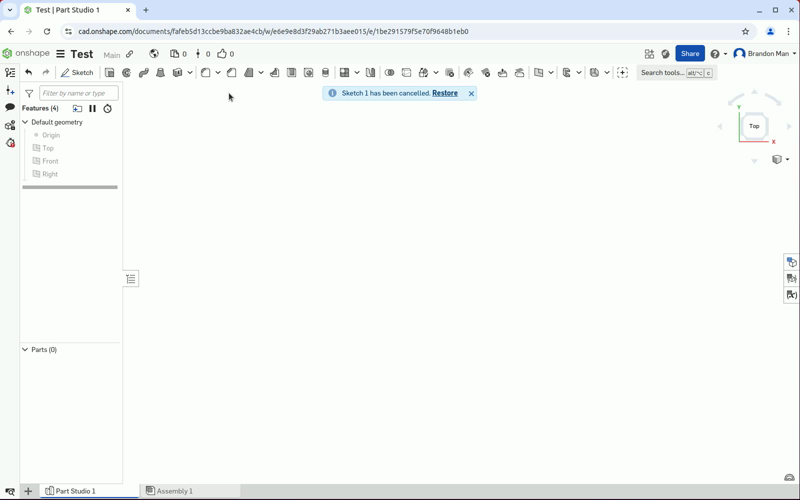
mouse_move(73, 352)
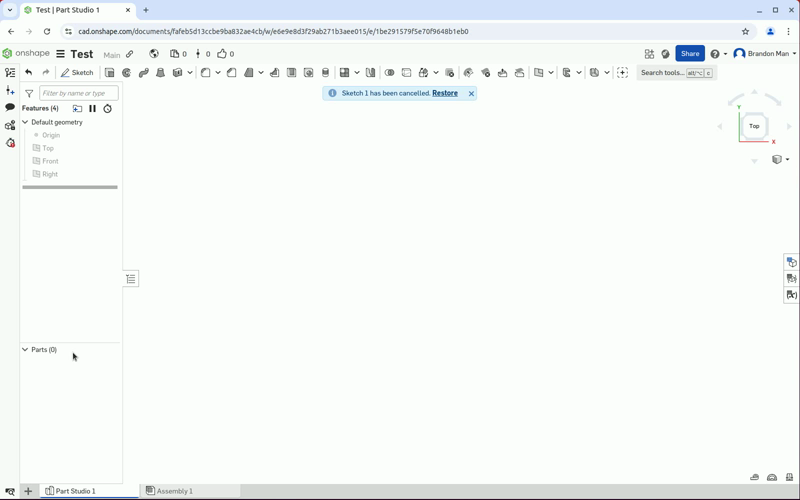
key(y)
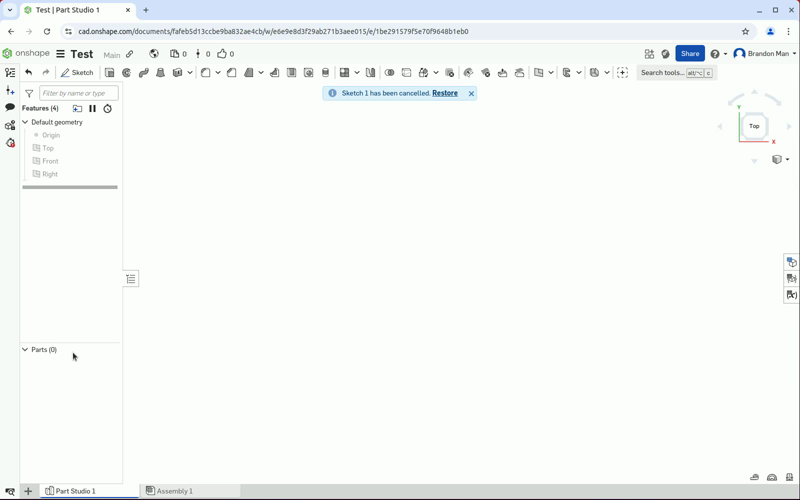
key(shift+p)
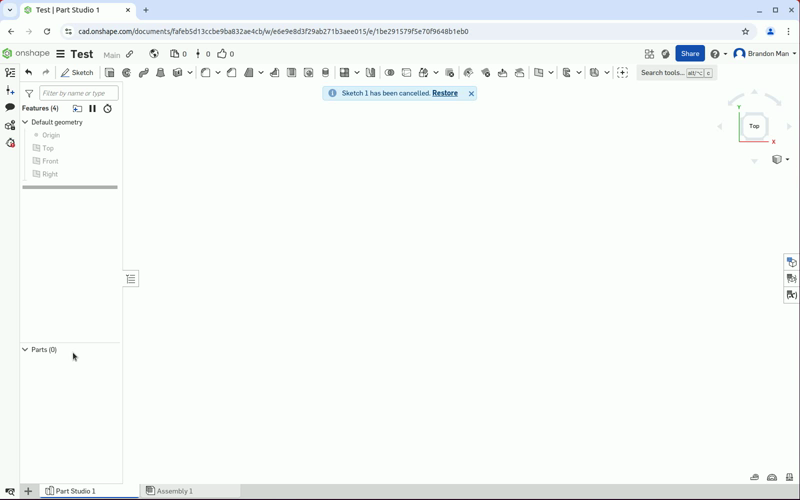
key(space)
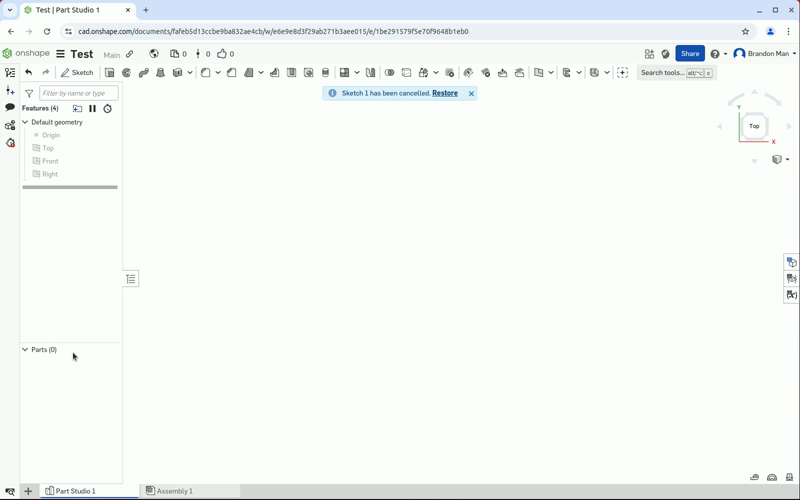
key_down(shift)
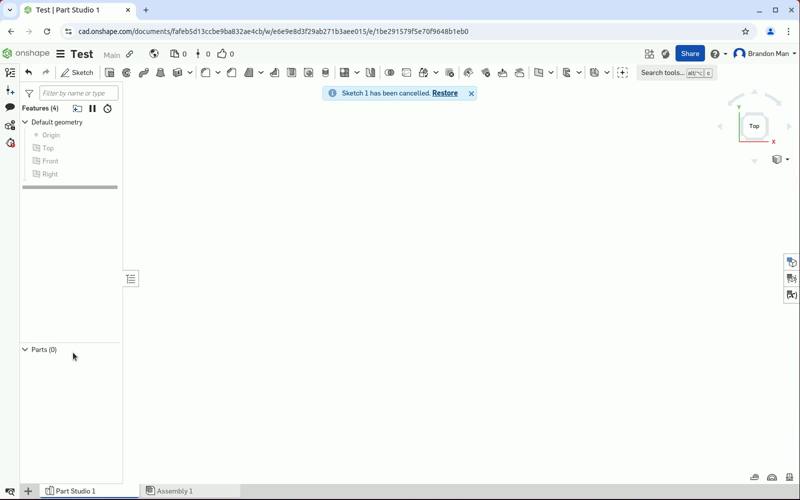
key(up)
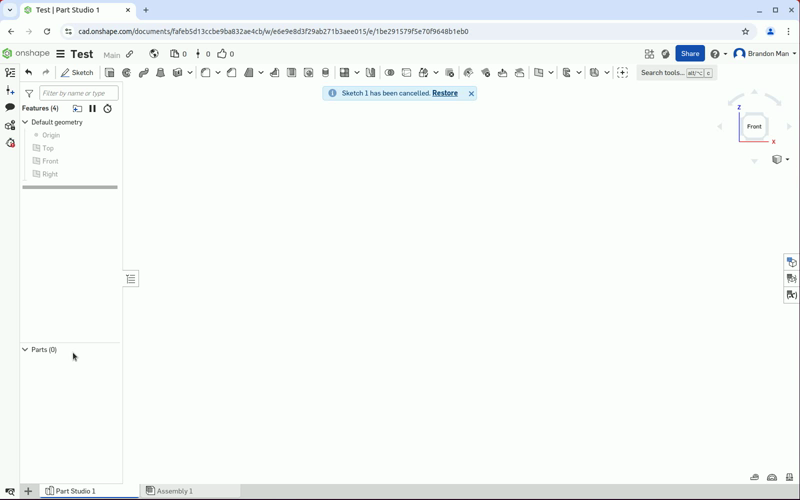
key_up(shift)
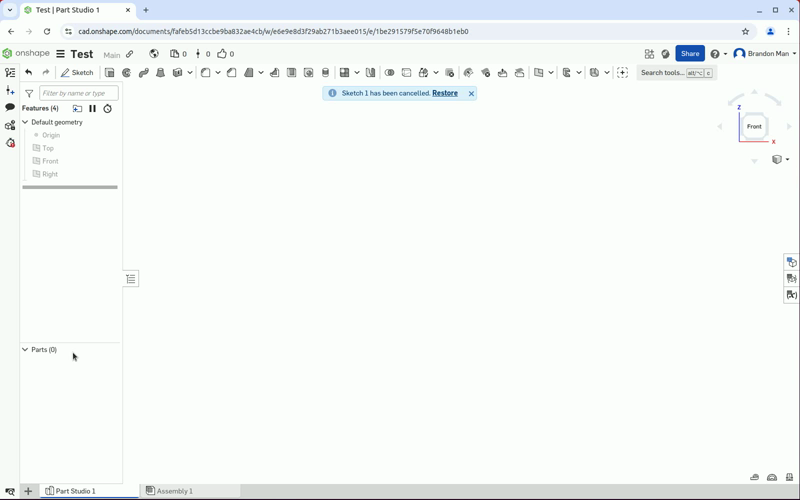
mouse_move(73, 352)
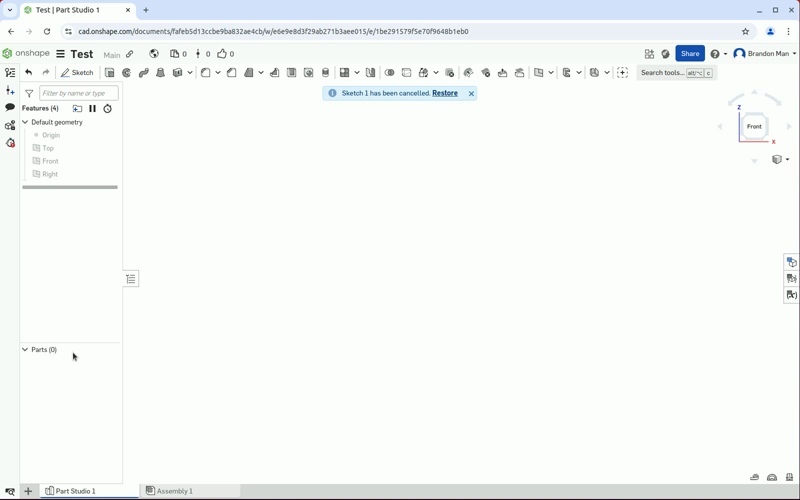
key(shift+y)
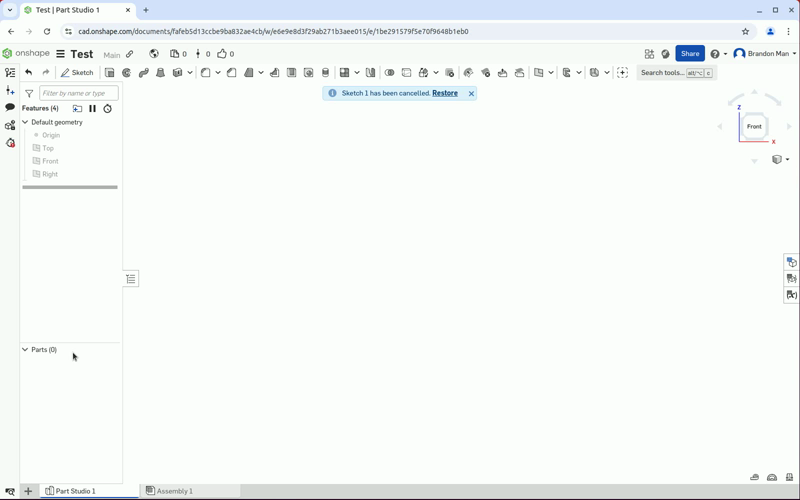
key(shift+s)
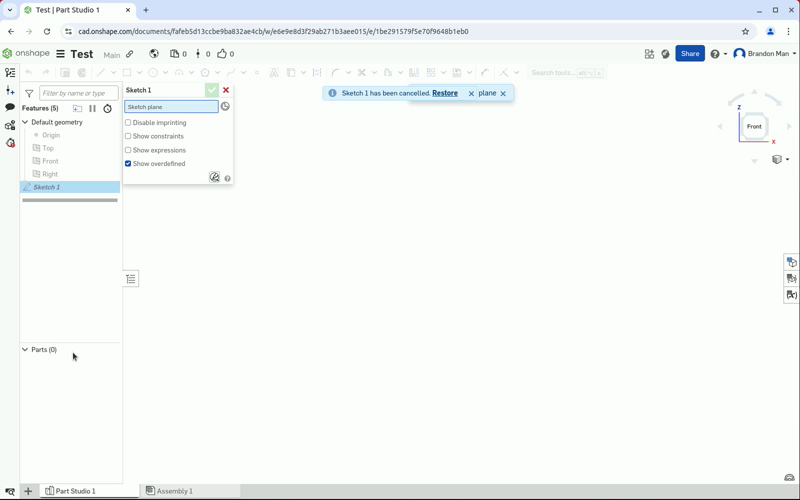
mouse_move(73, 163)
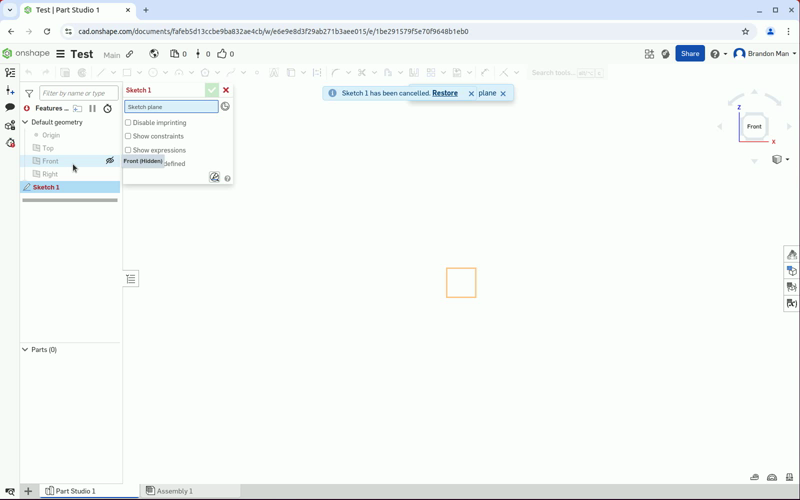
click(73, 163)
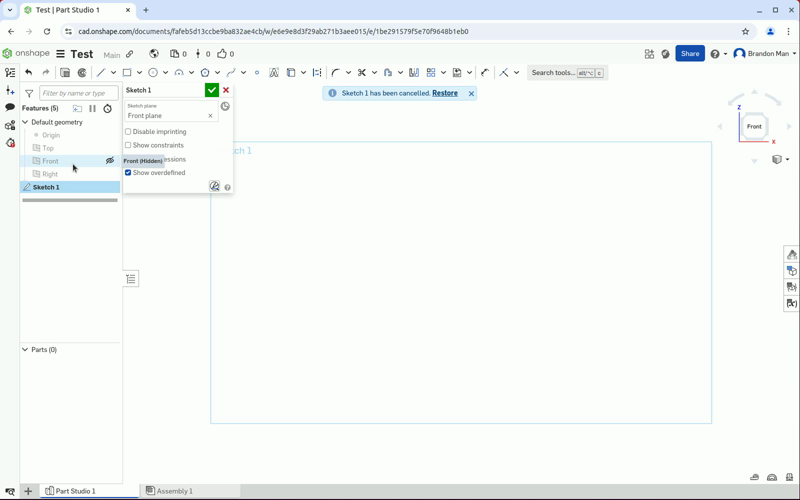
mouse_move(73, 352)
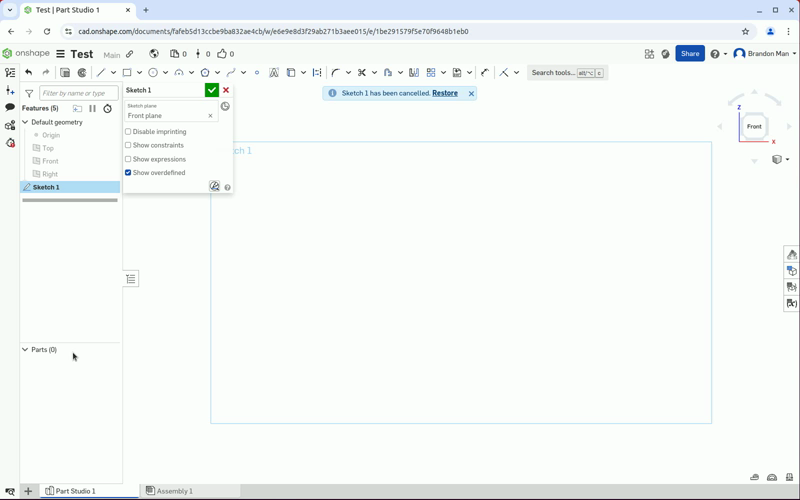
key(y)
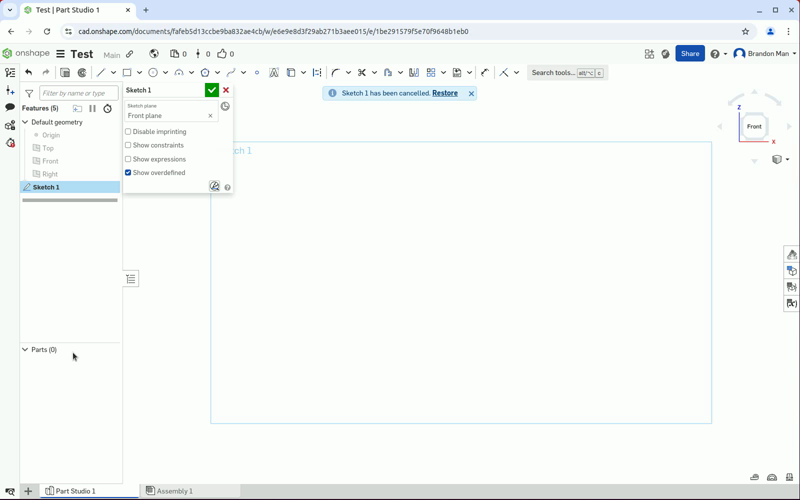
key(l)
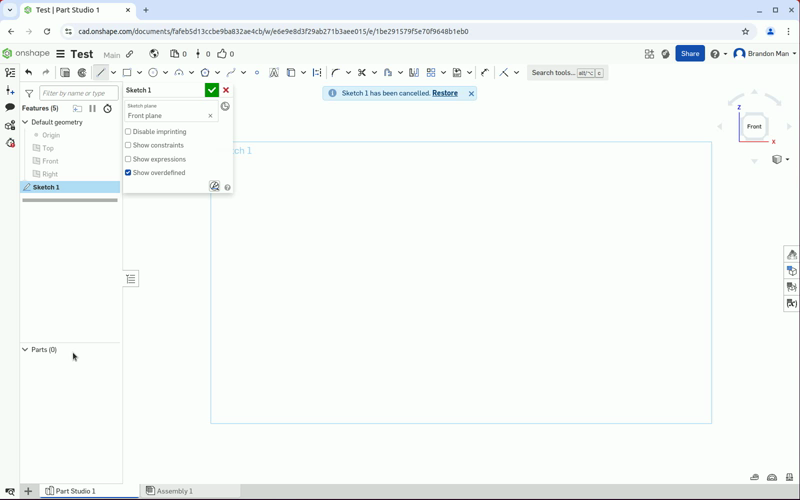
key_down(shift)
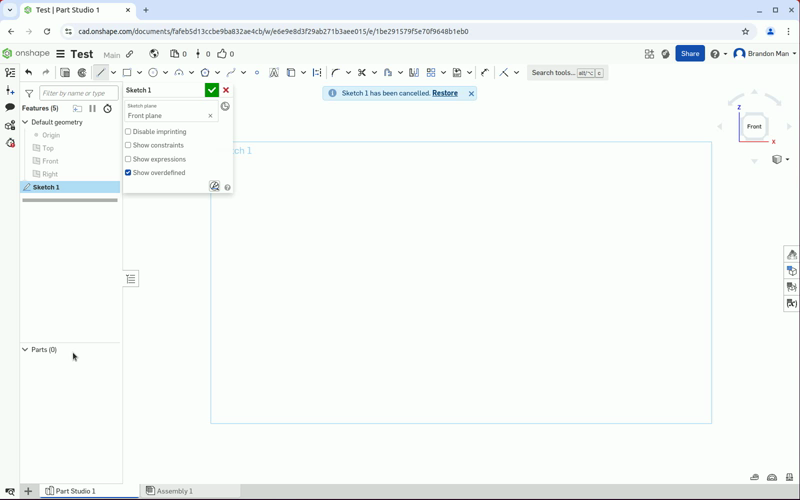
mouse_move(417, 299)
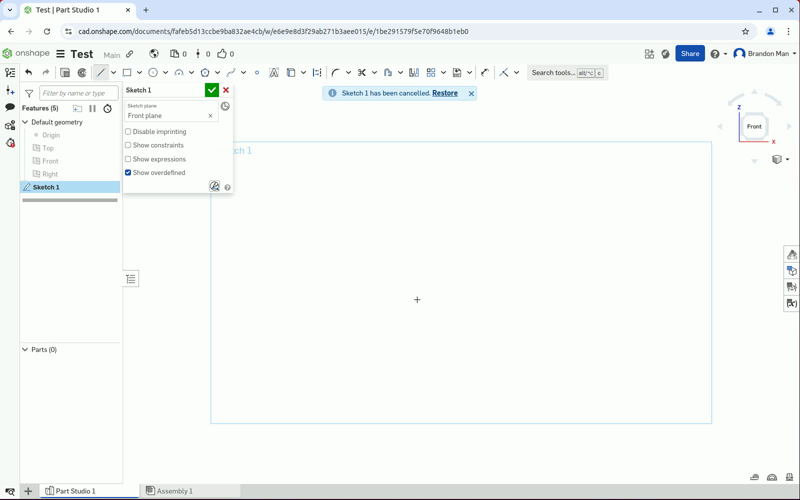
click(417, 299)
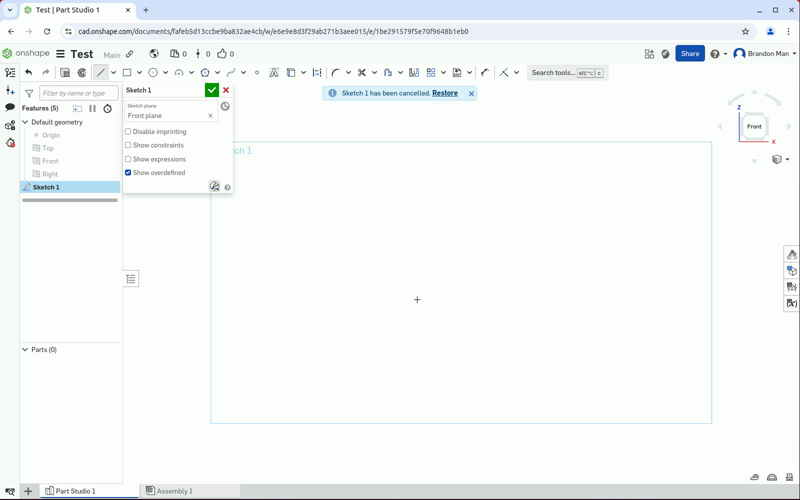
key_up(shift)
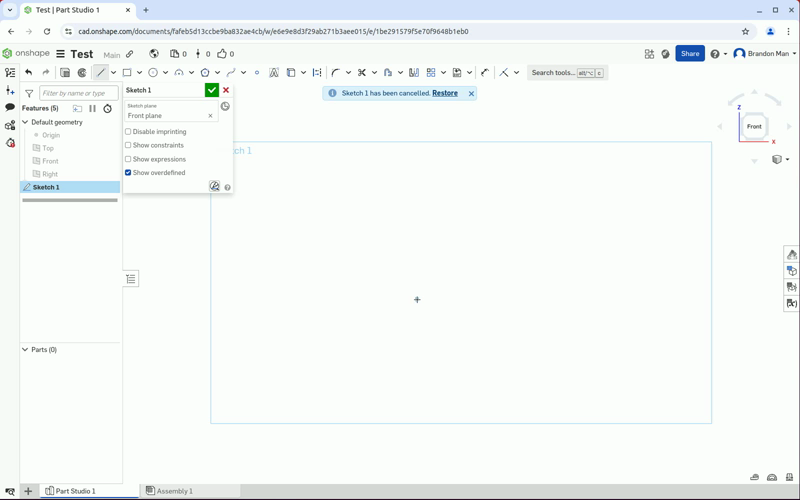
key_down(shift)
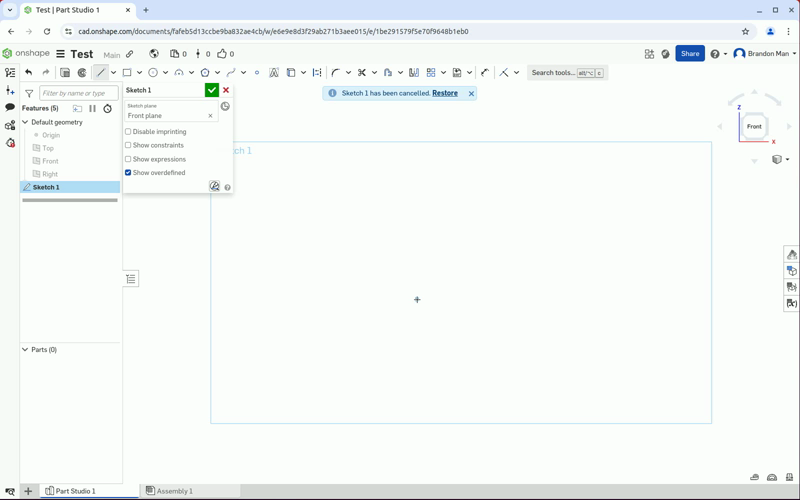
mouse_move(572, 299)
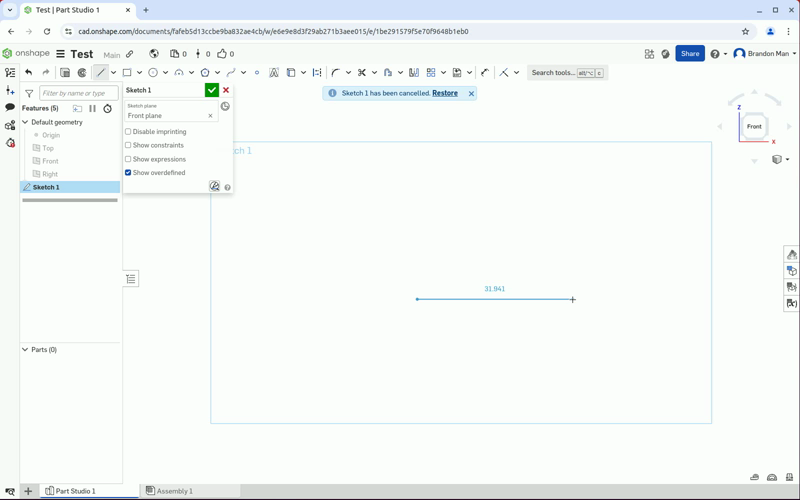
click(572, 299)
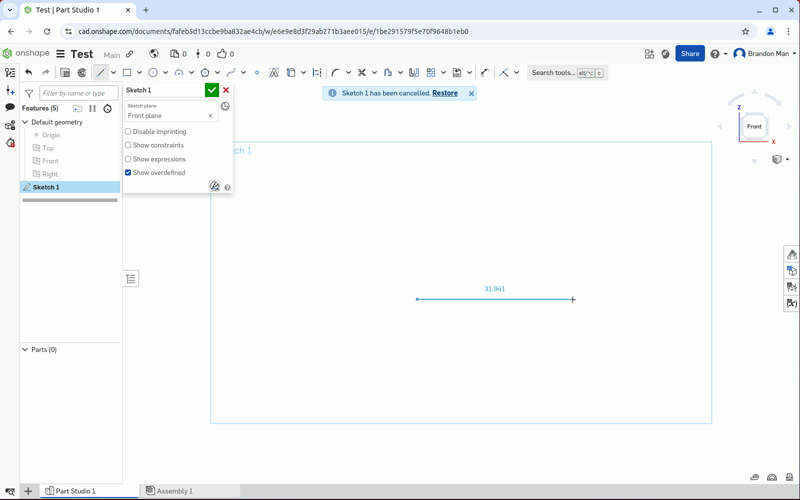
key_up(shift)
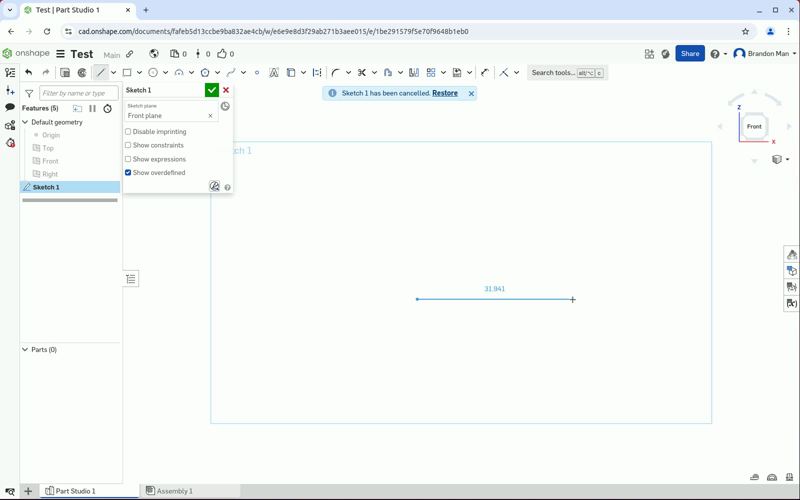
key_down(shift)
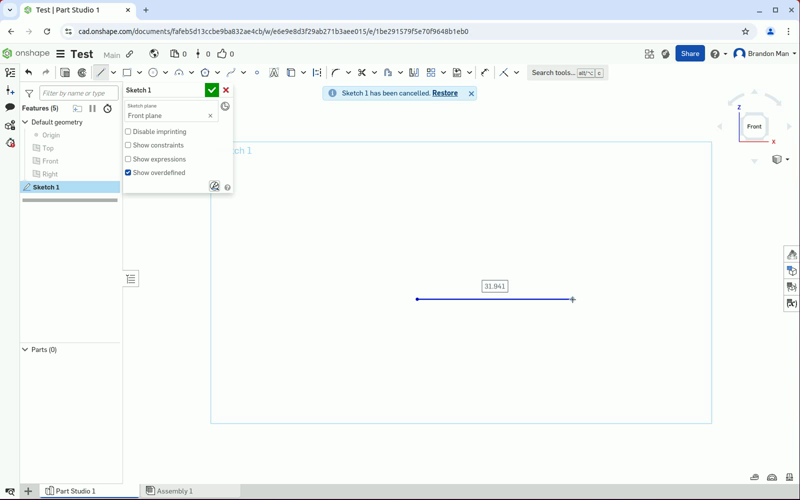
mouse_move(589, 299)
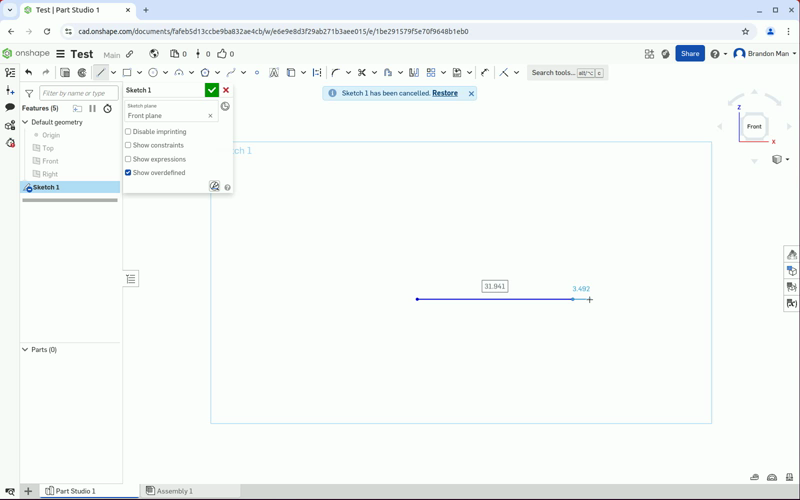
mouse_move(572, 263)
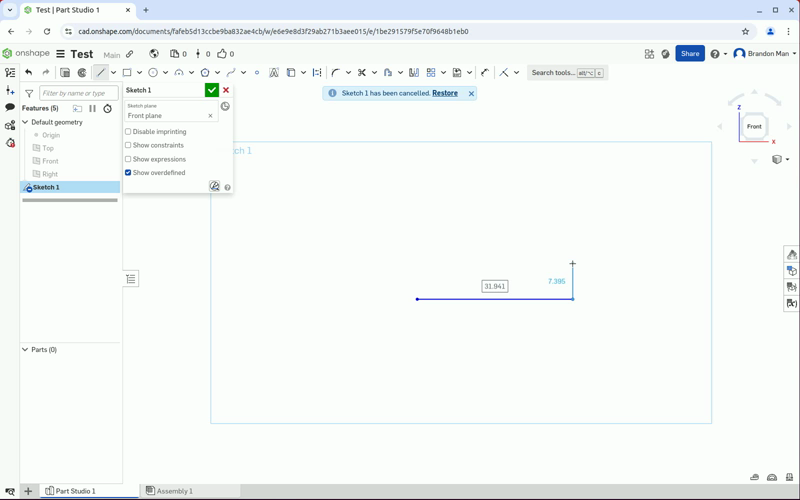
click(572, 263)
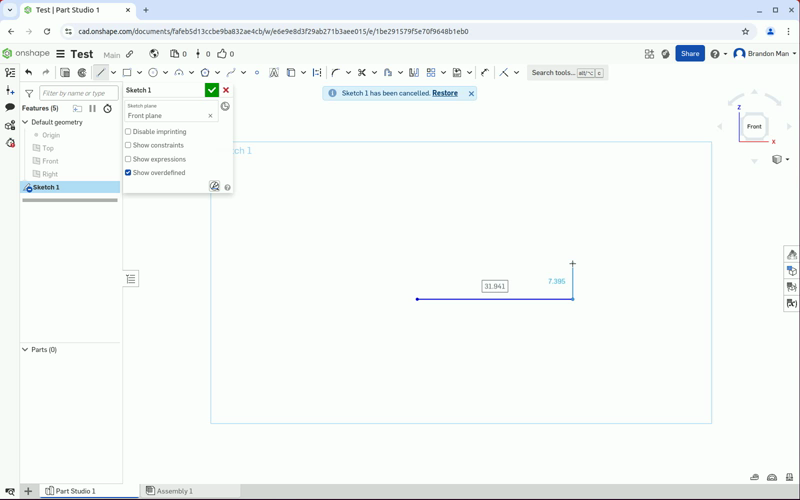
key_up(shift)
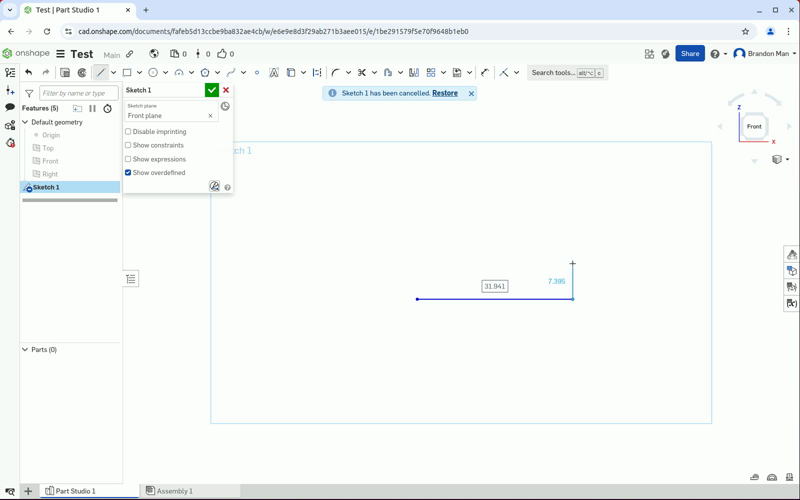
key_down(shift)
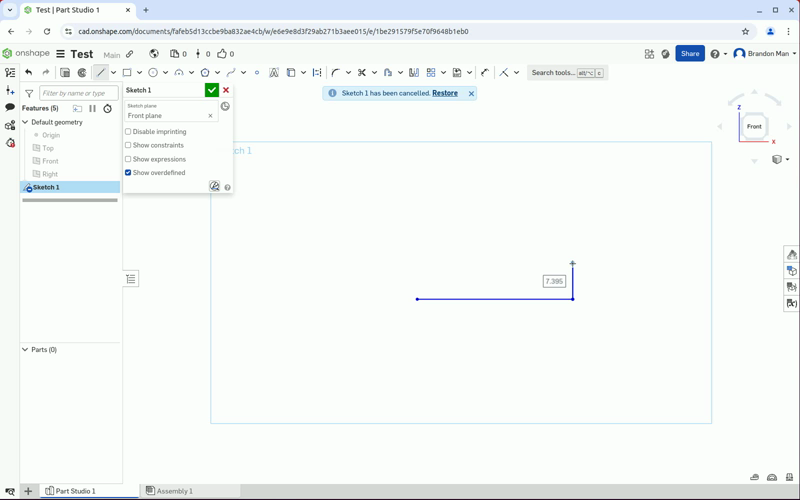
mouse_move(417, 263)
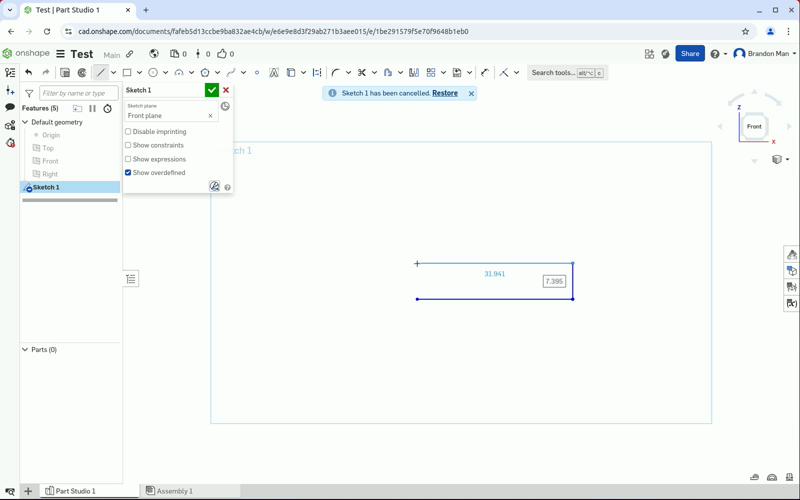
click(417, 263)
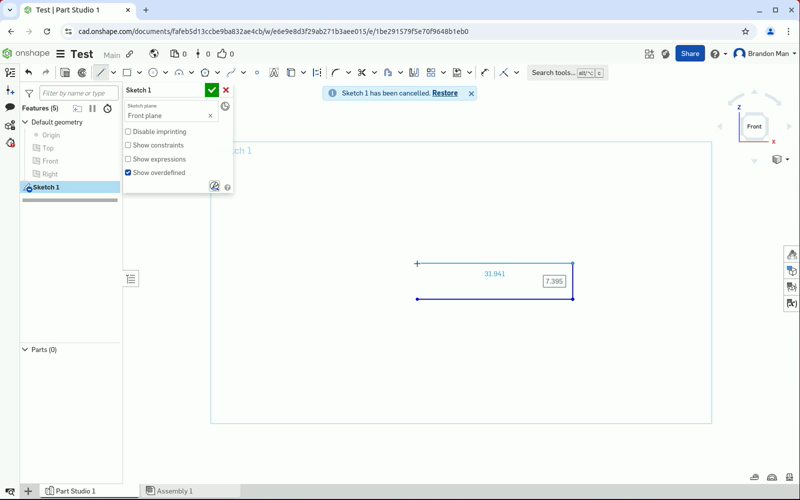
key_up(shift)
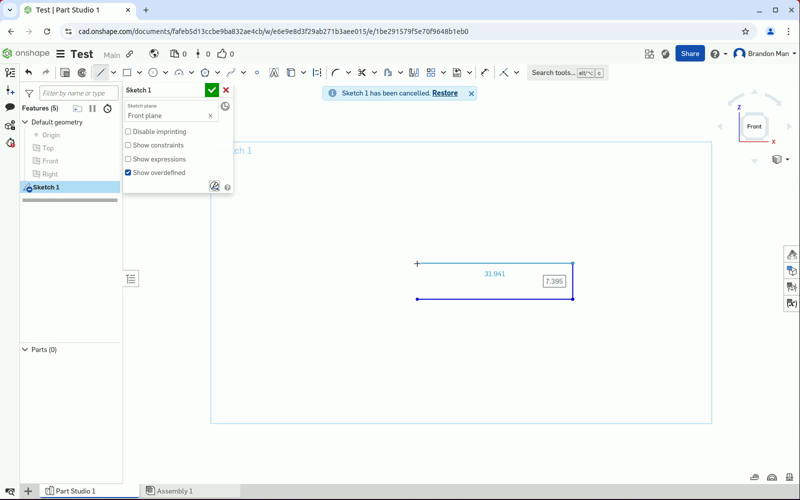
mouse_move(447, 263)
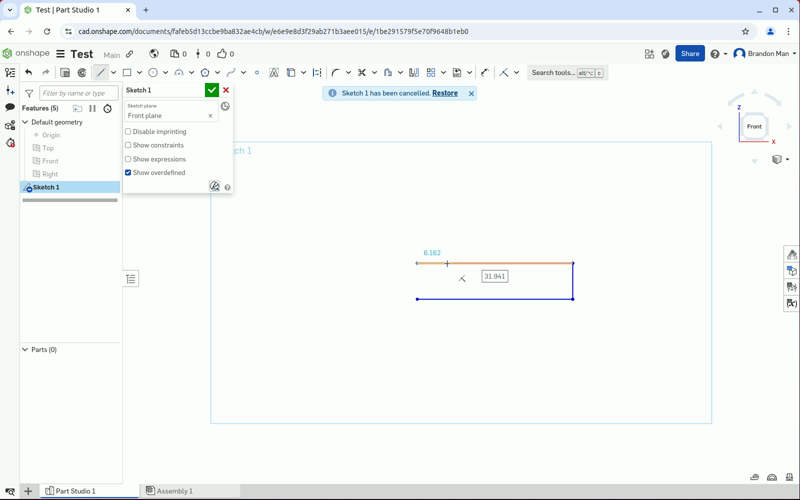
key_down(shift)
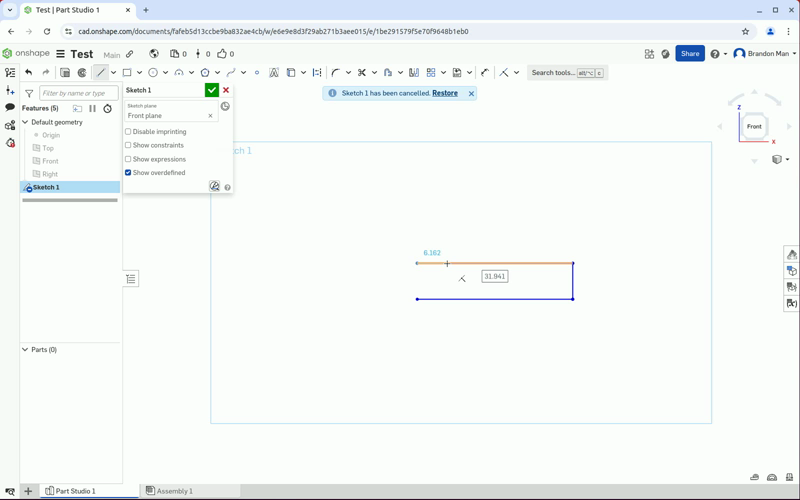
mouse_move(417, 299)
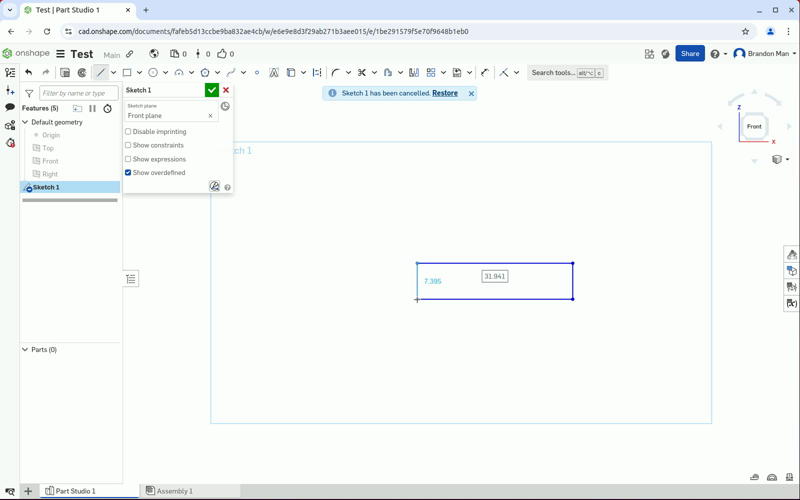
key_up(shift)
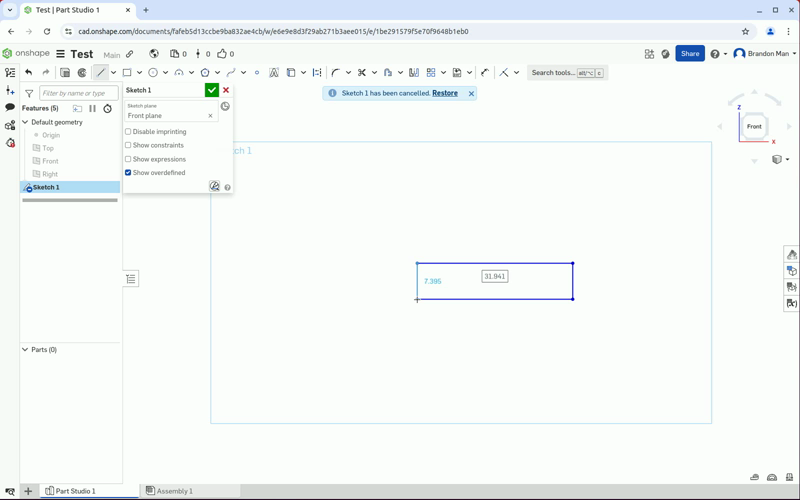
click(417, 299)
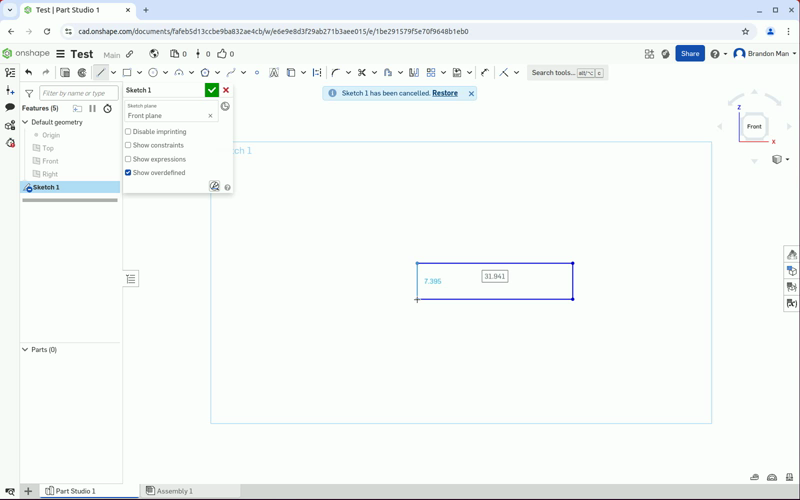
key(esc)
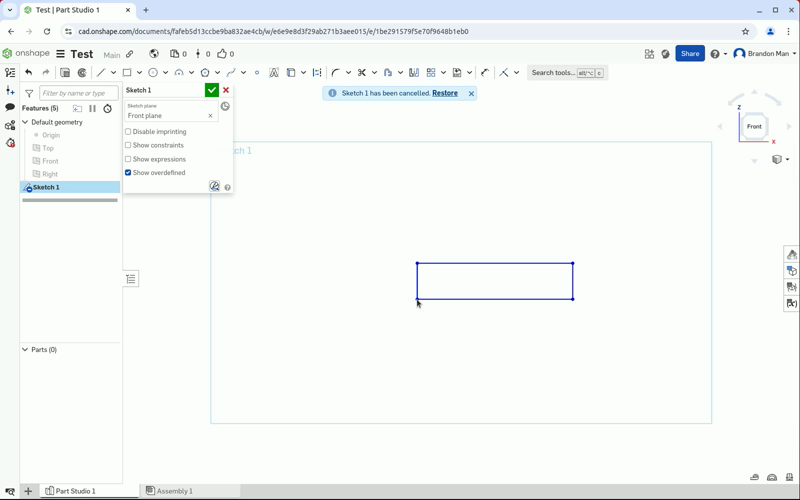
mouse_move(433, 279)
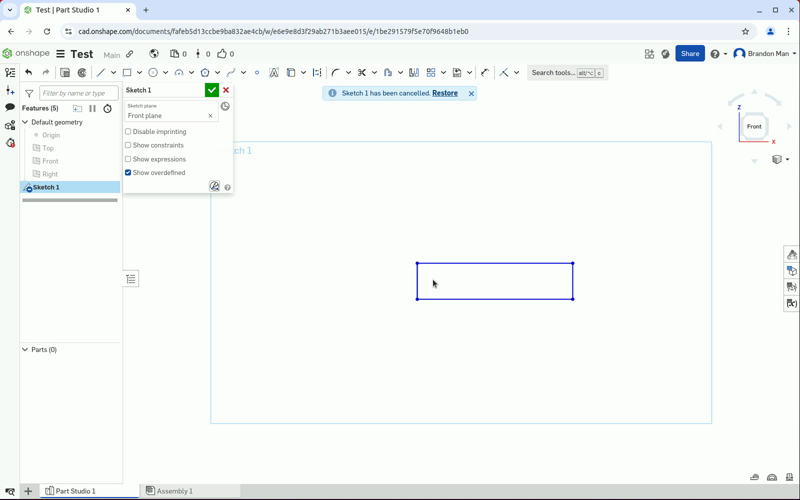
click(433, 279)
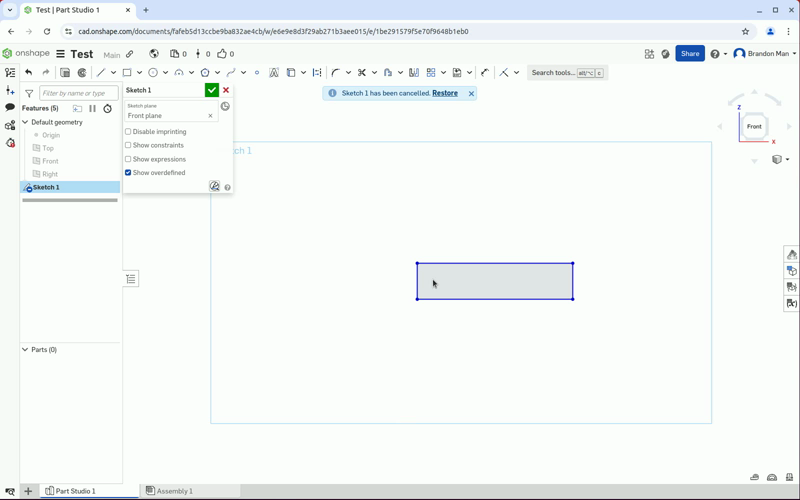
mouse_move(73, 352)
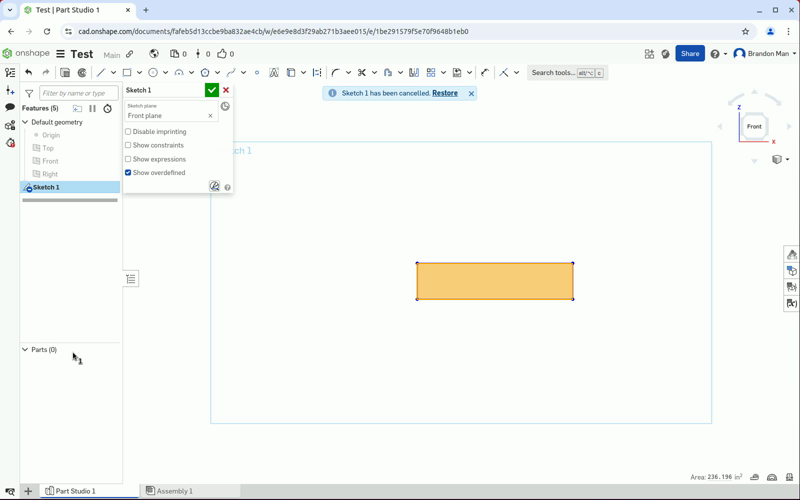
key(shift+y)
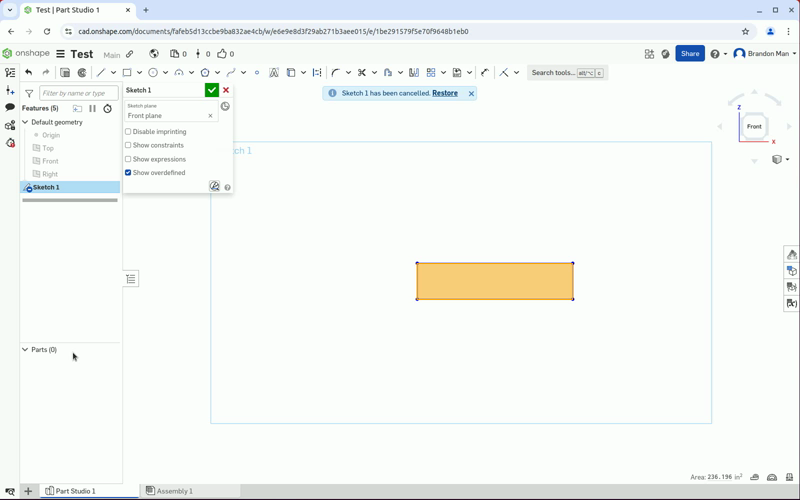
key(shift+e)
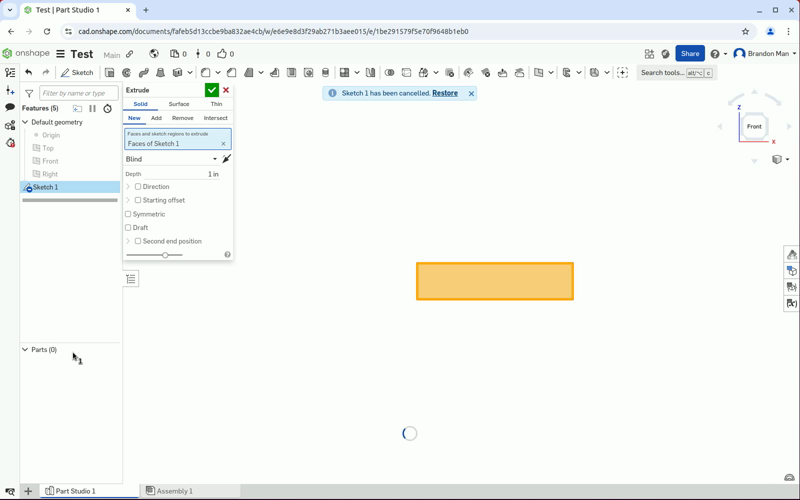
mouse_move(143, 106)
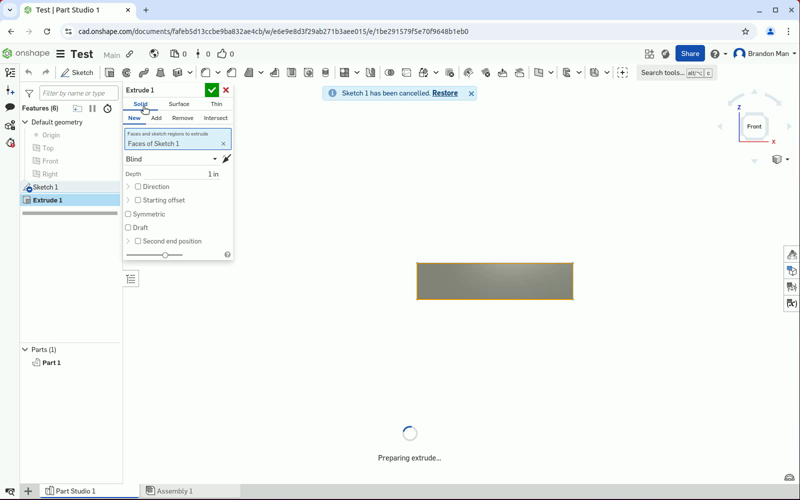
click(143, 106)
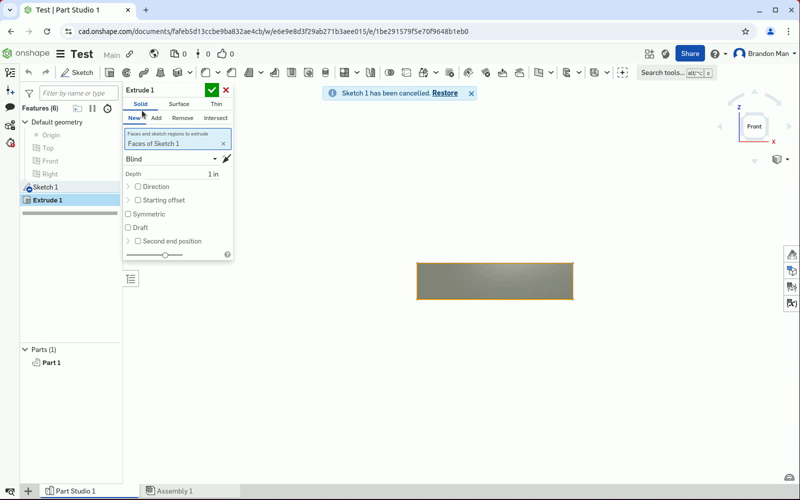
mouse_move(137, 120)
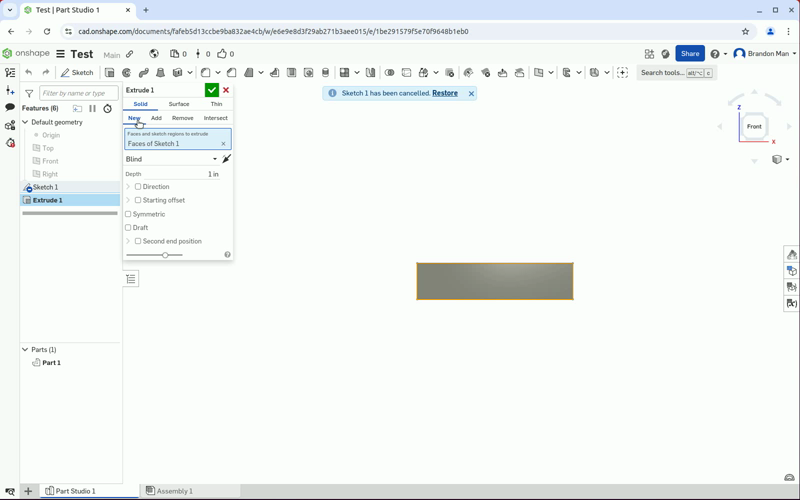
click(137, 120)
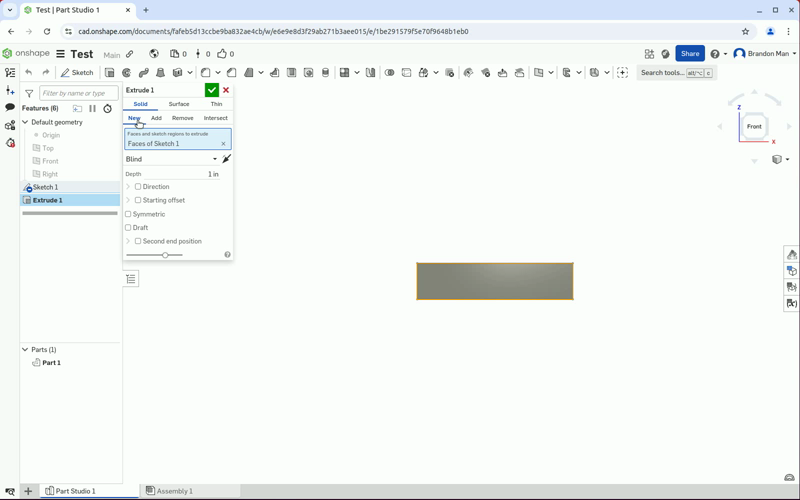
key(tab, 4)
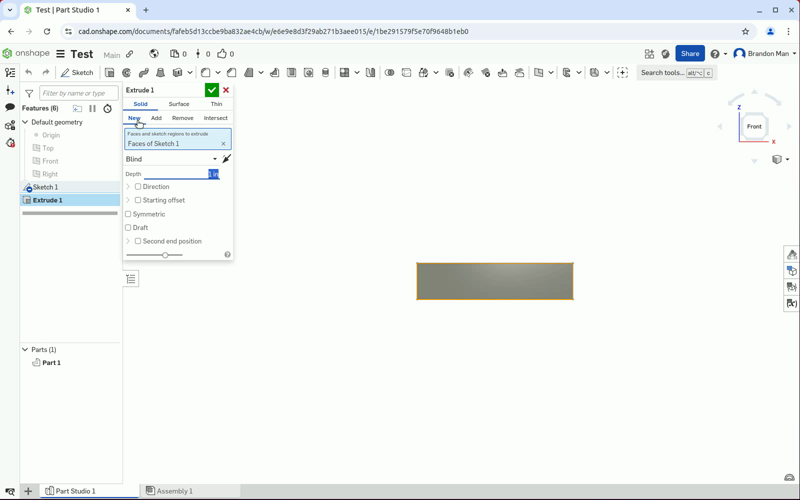
text(4.333)
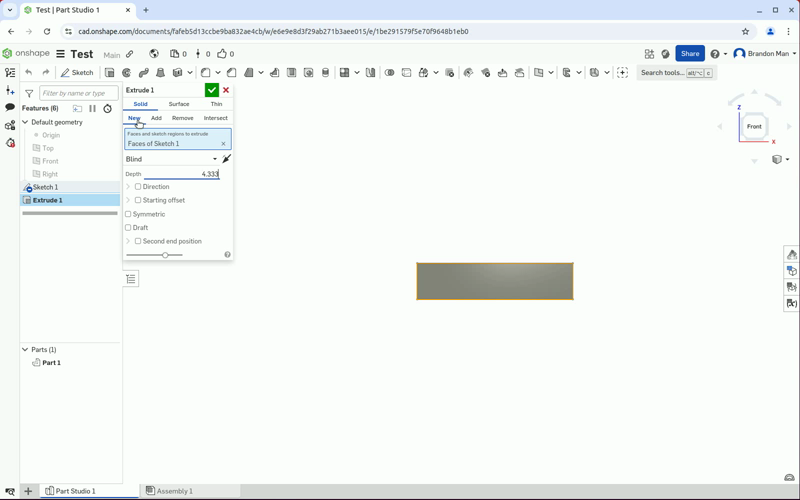
key(enter)
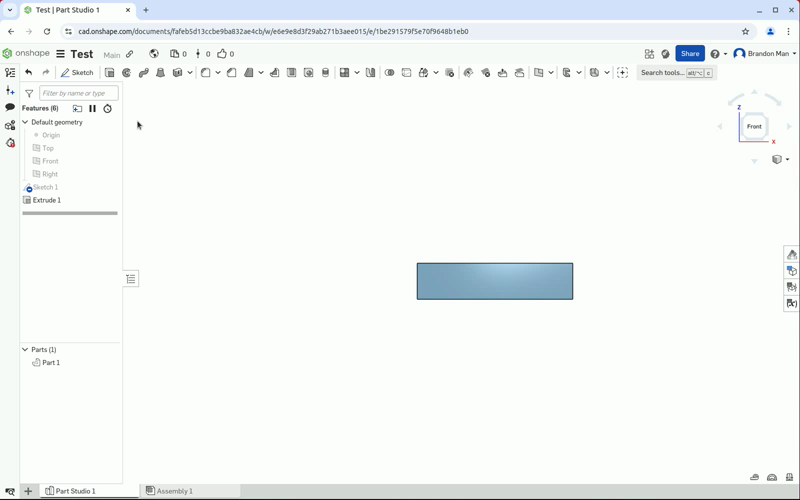
key(shift+h)
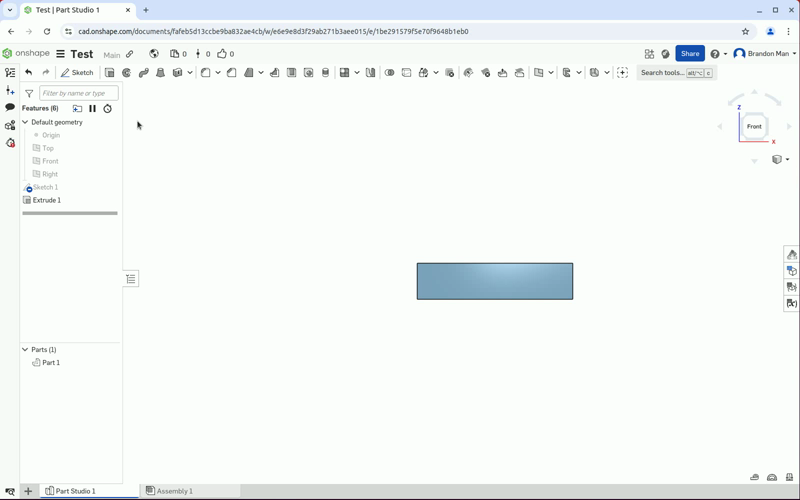
key(shift+h)
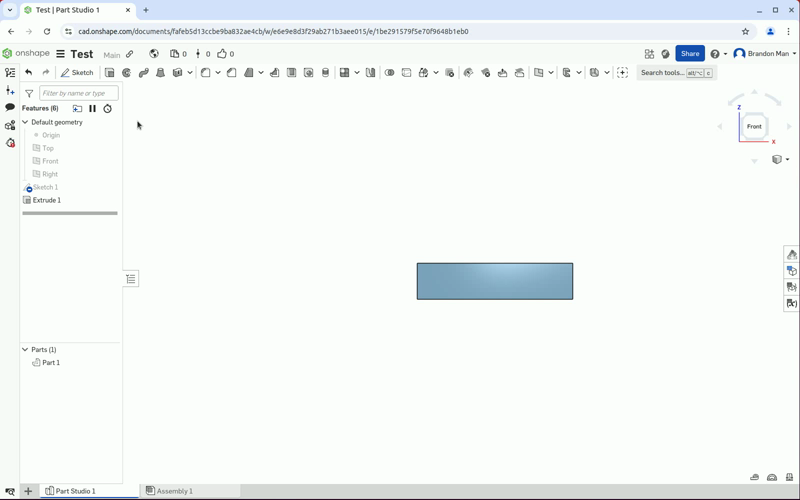
mouse_move(73, 189)
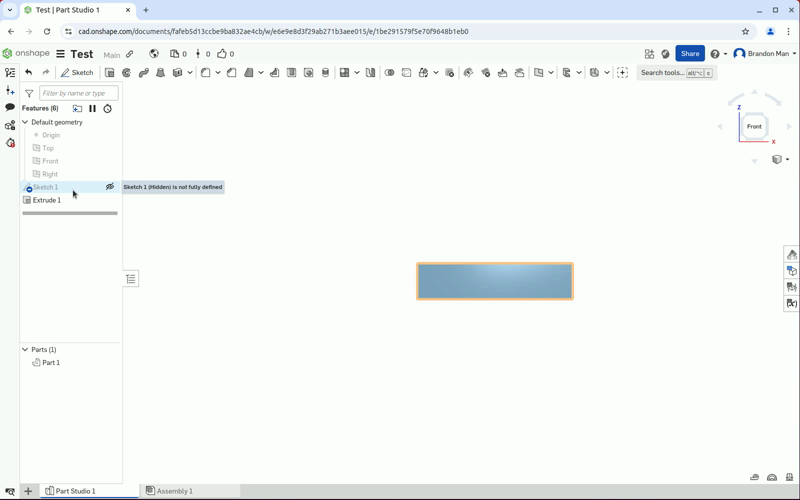
click(73, 189)
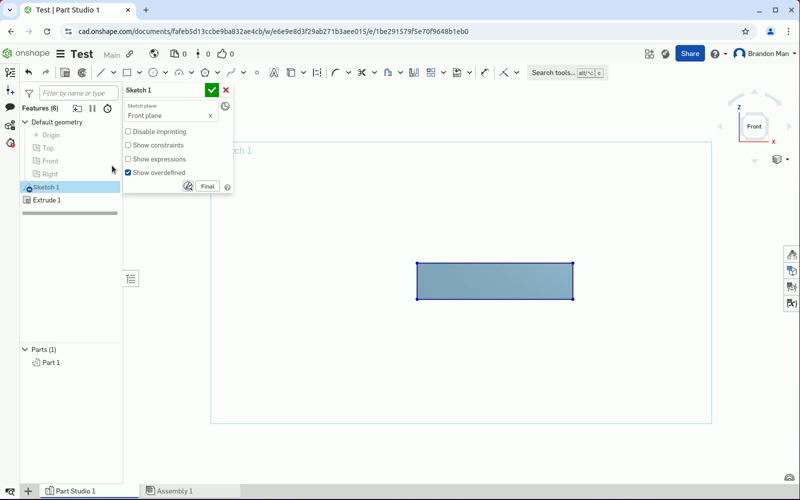
mouse_move(229, 92)
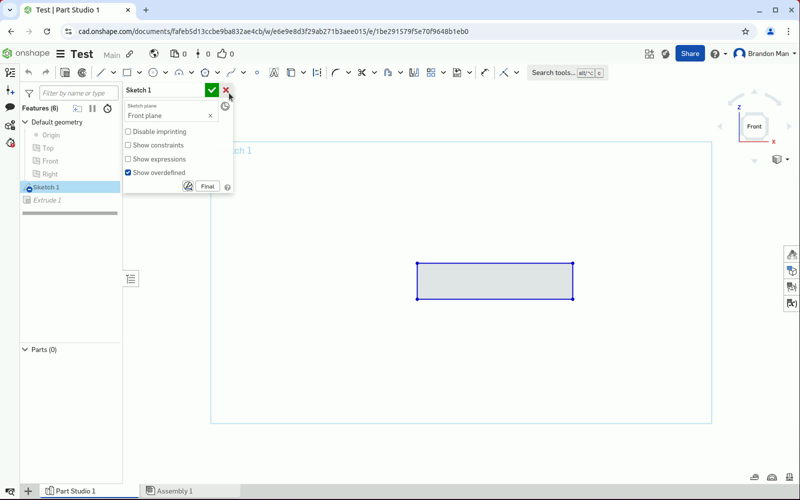
click(229, 92)
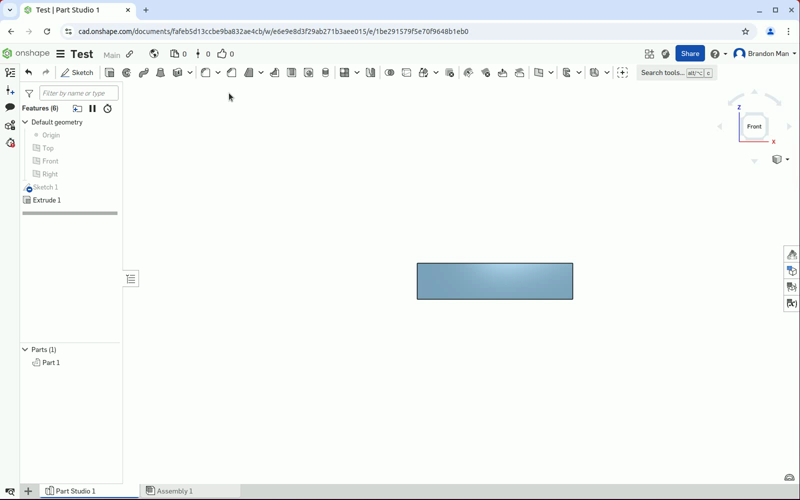
mouse_move(73, 352)
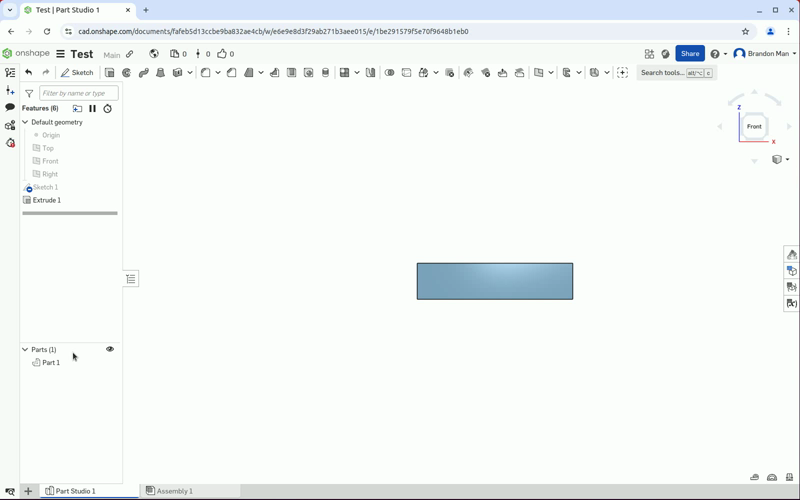
key(y)
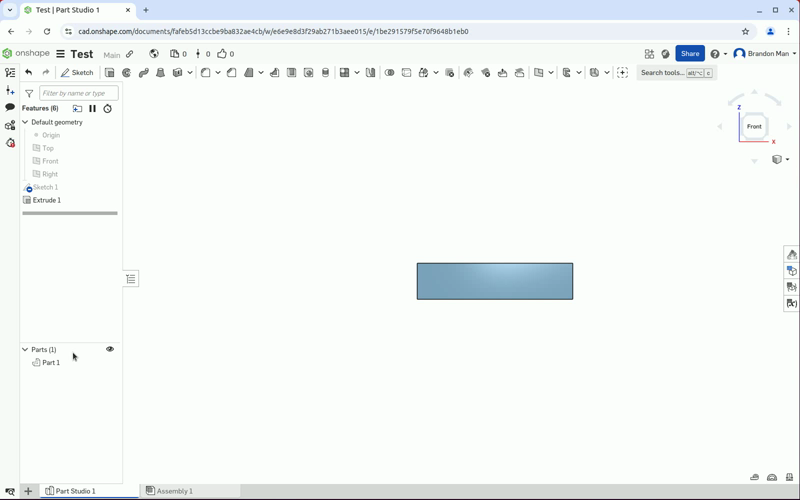
key(shift+p)
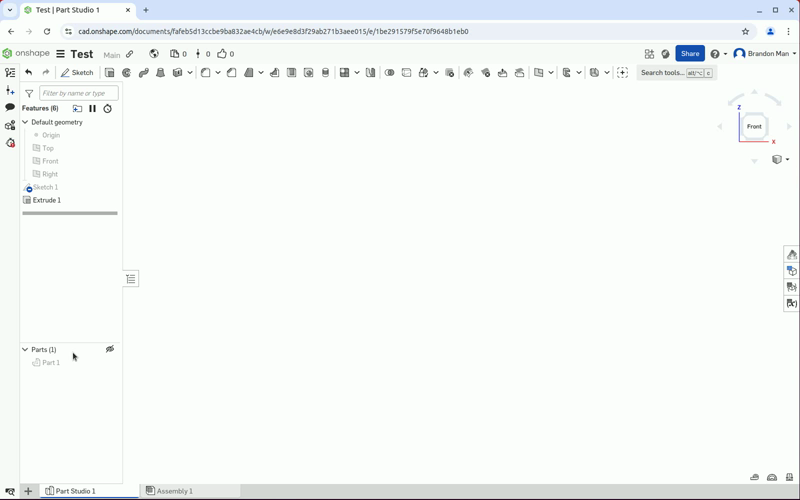
key(space)
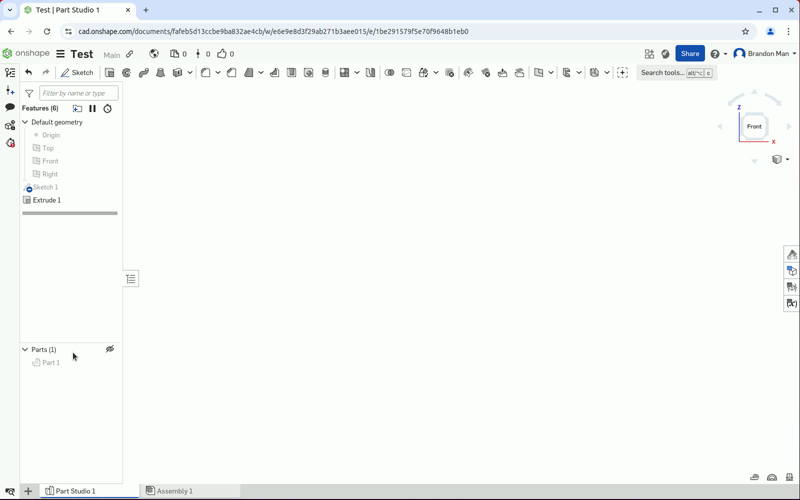
key_down(shift)
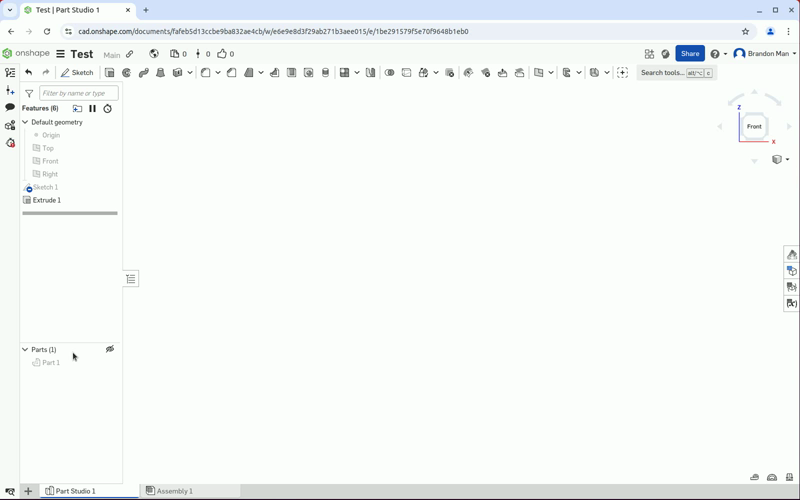
key(left)
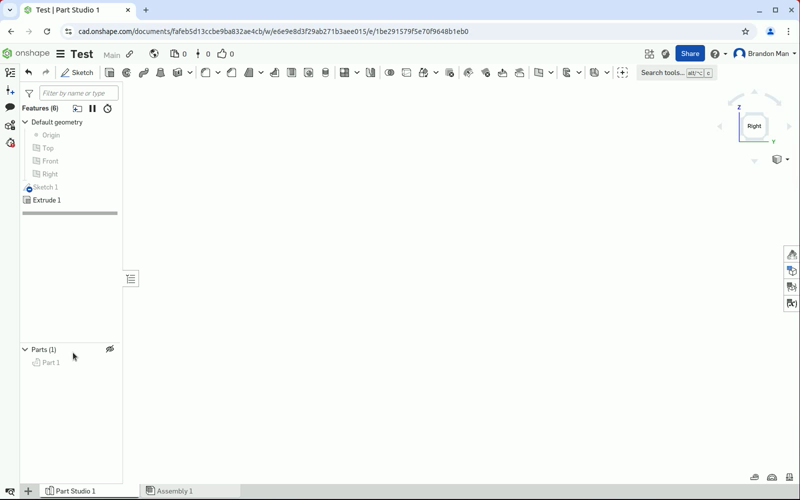
key_up(shift)
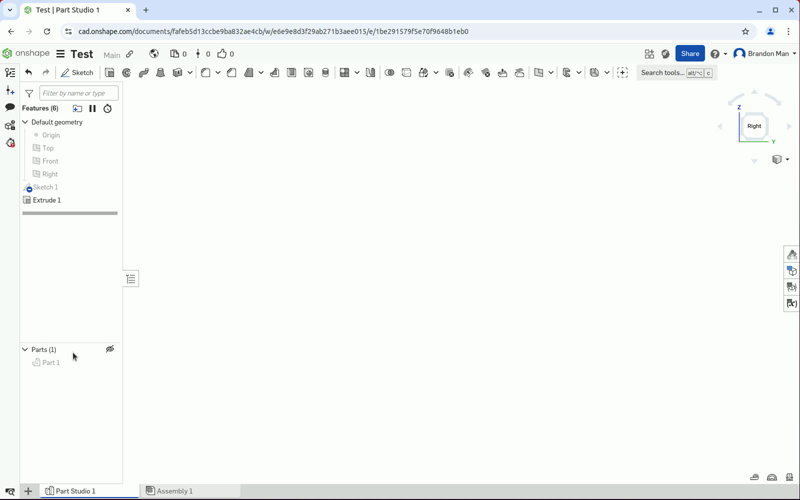
mouse_move(73, 352)
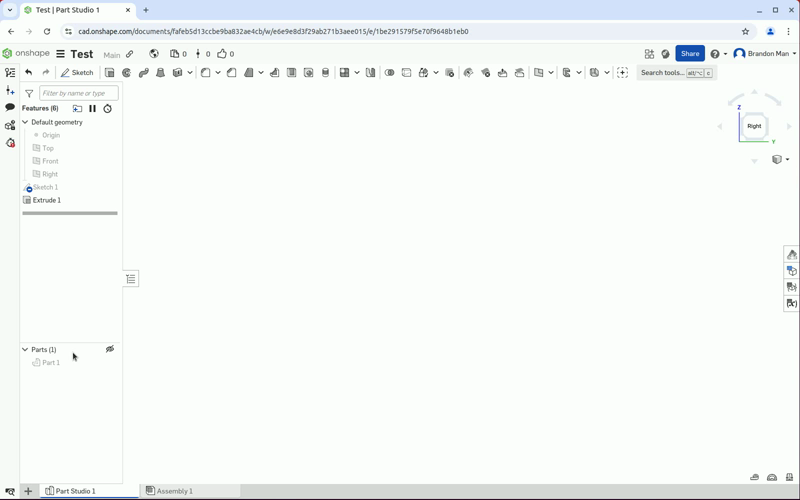
key(shift+y)
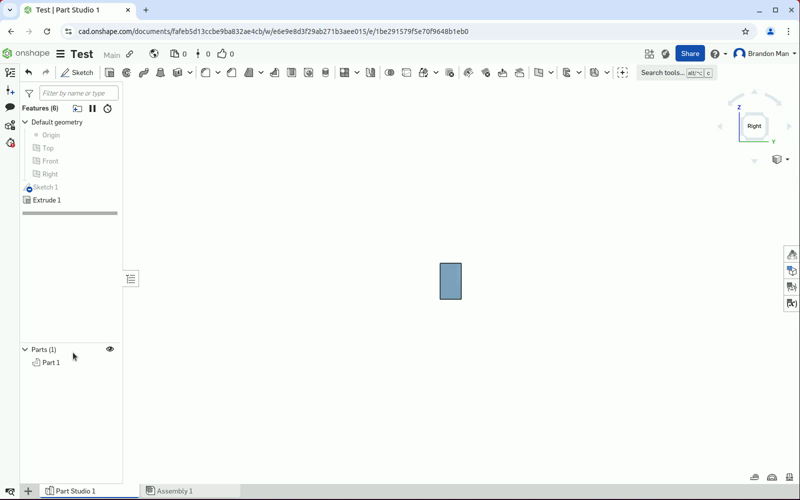
mouse_move(541, 75)
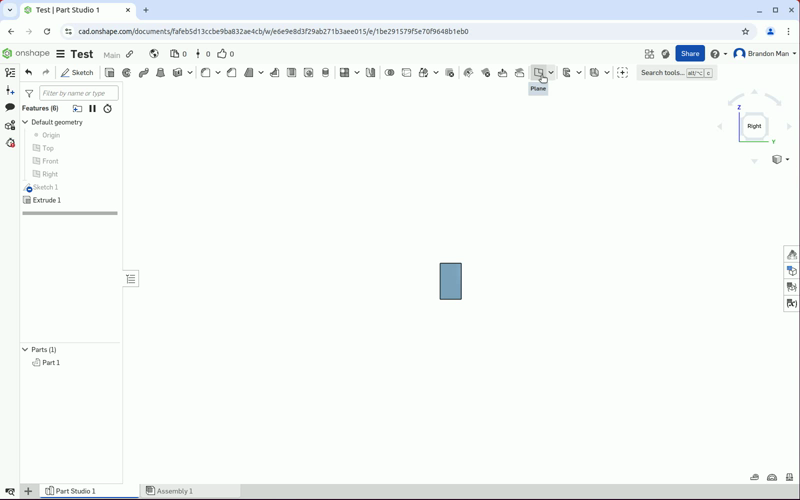
click(541, 75)
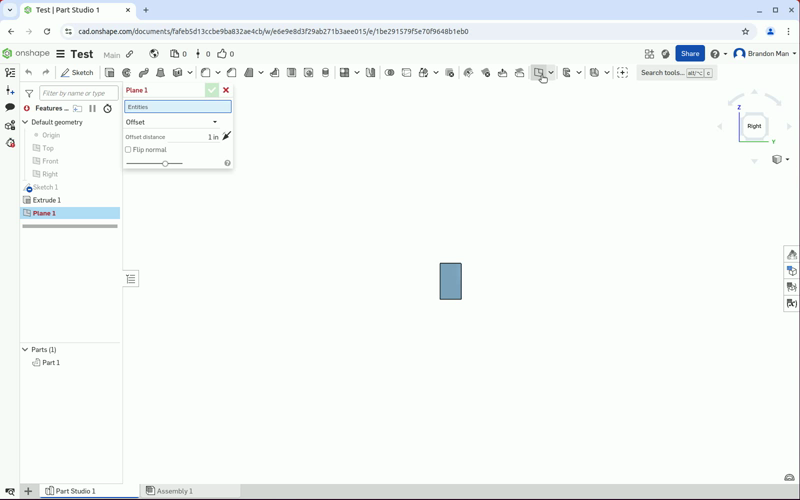
mouse_move(73, 176)
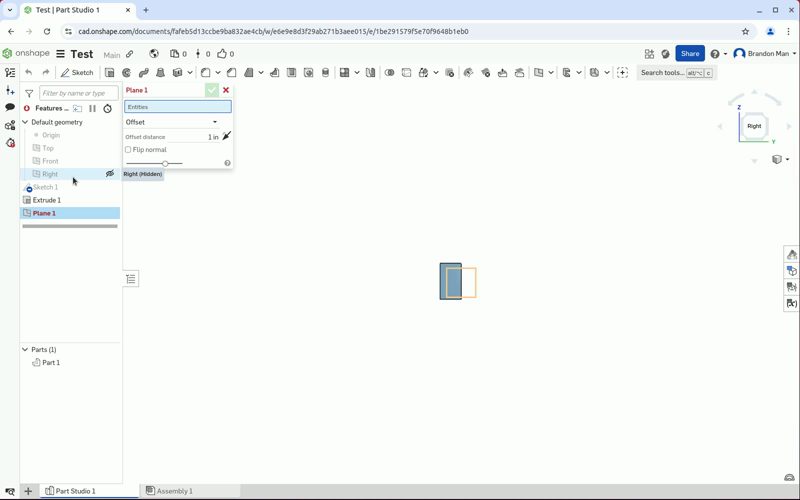
click(73, 176)
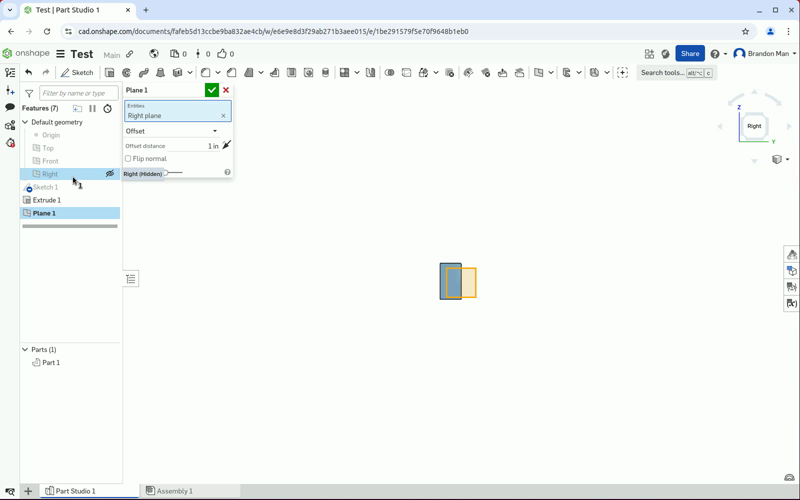
key(tab, 2)
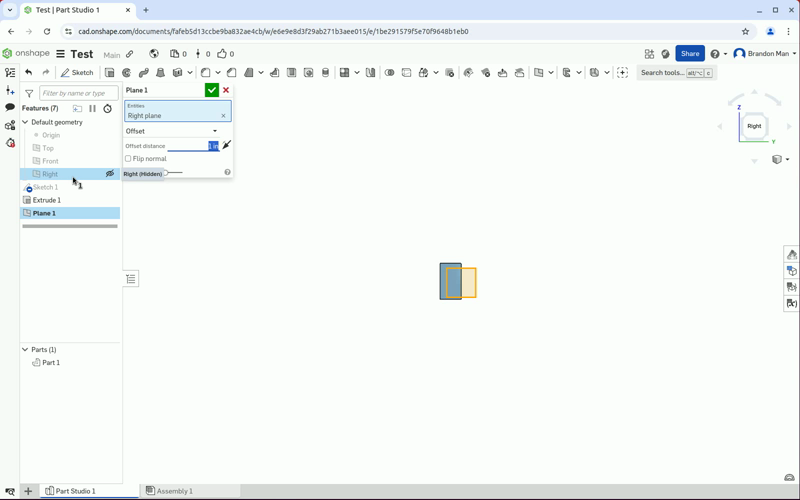
text(8.904)
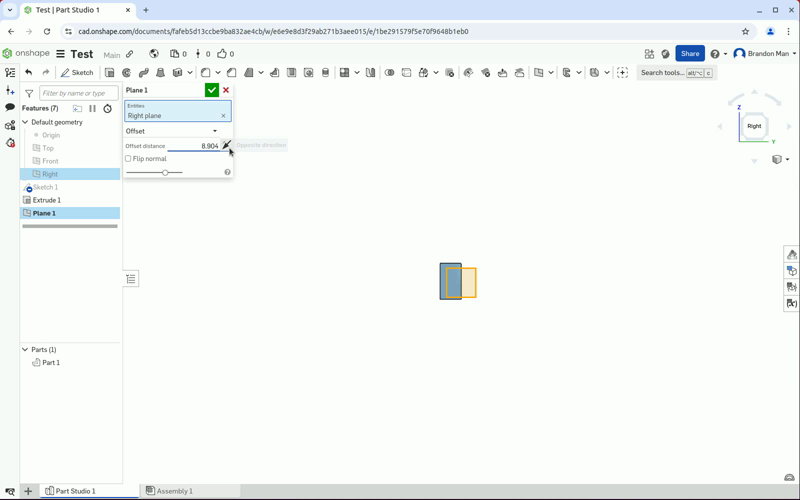
mouse_move(229, 147)
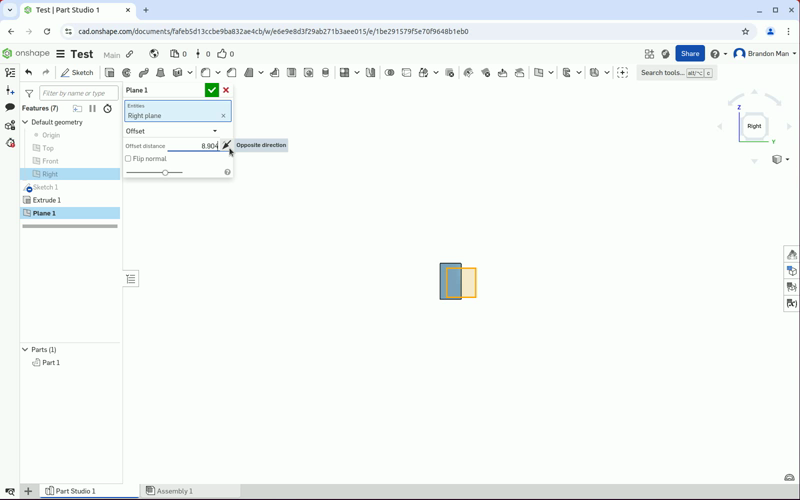
click(229, 147)
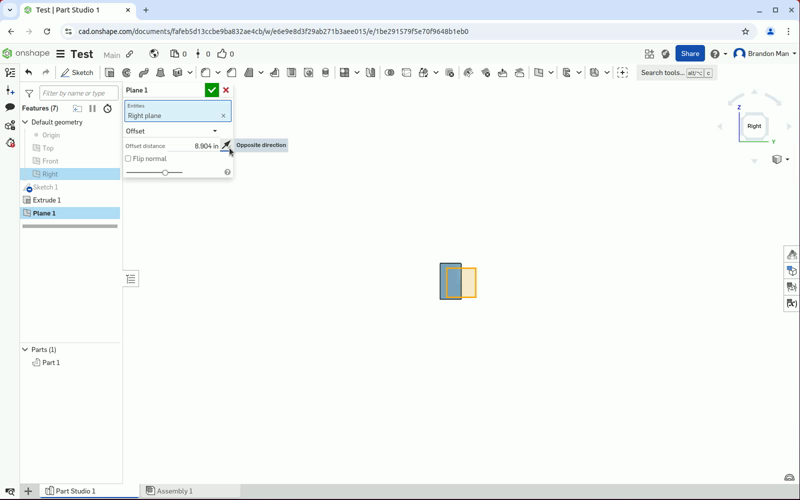
key(enter, 2)
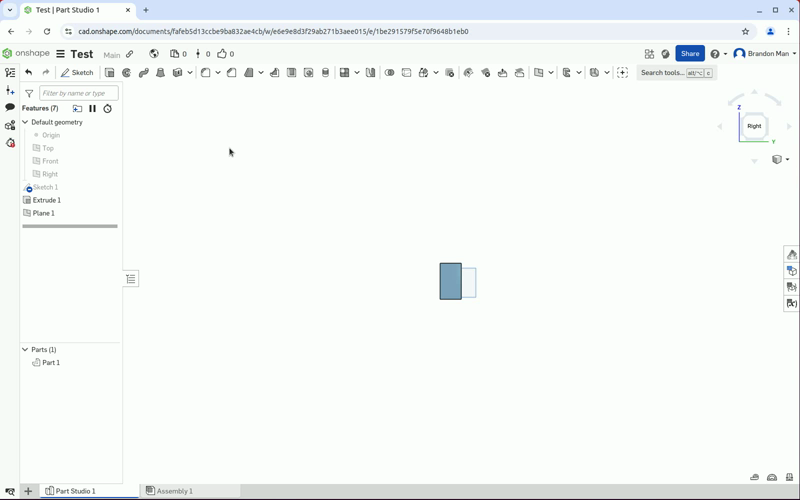
key(shift+s)
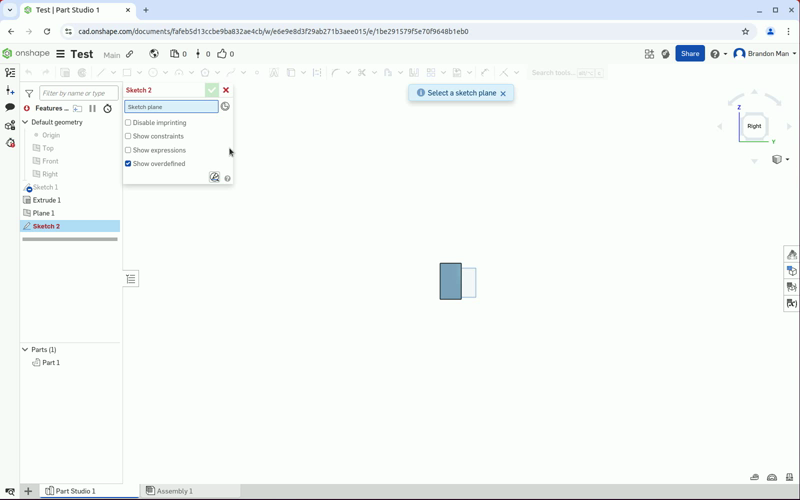
mouse_move(73, 215)
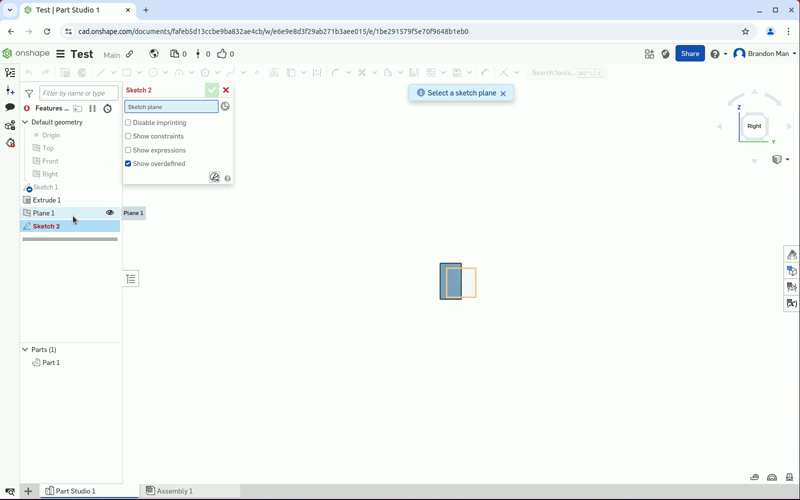
click(73, 215)
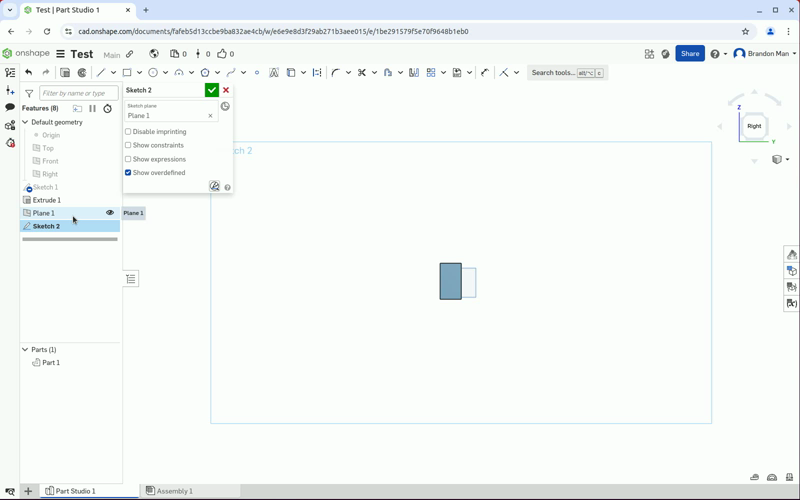
mouse_move(73, 352)
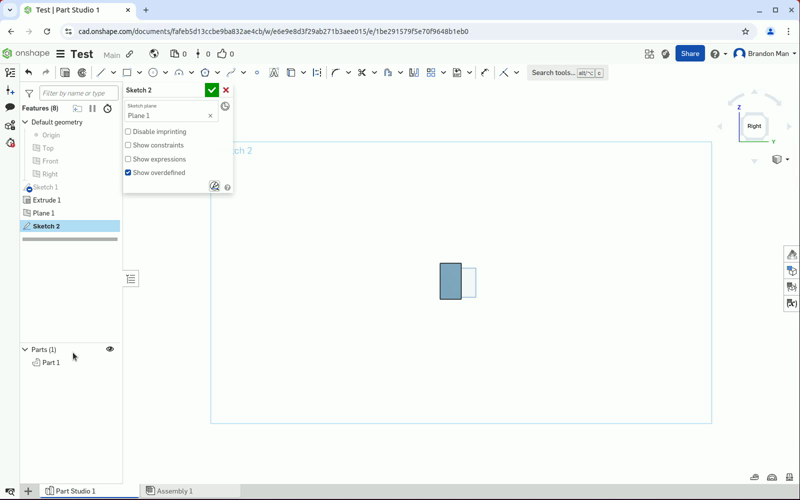
key(y)
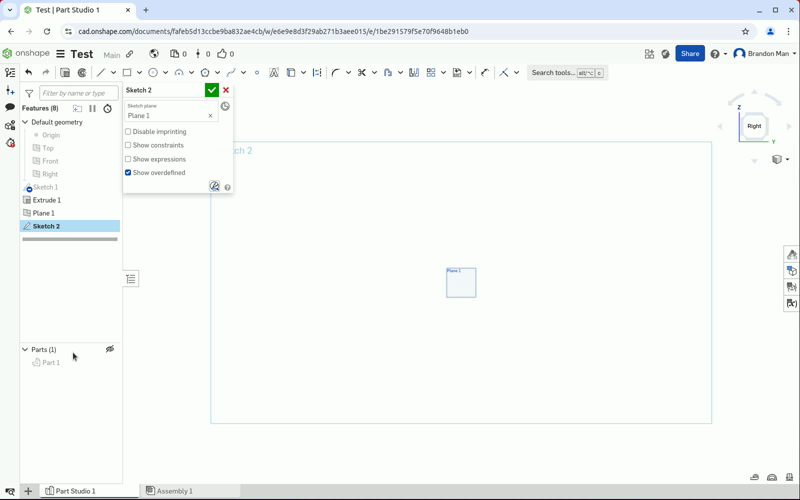
key(c)
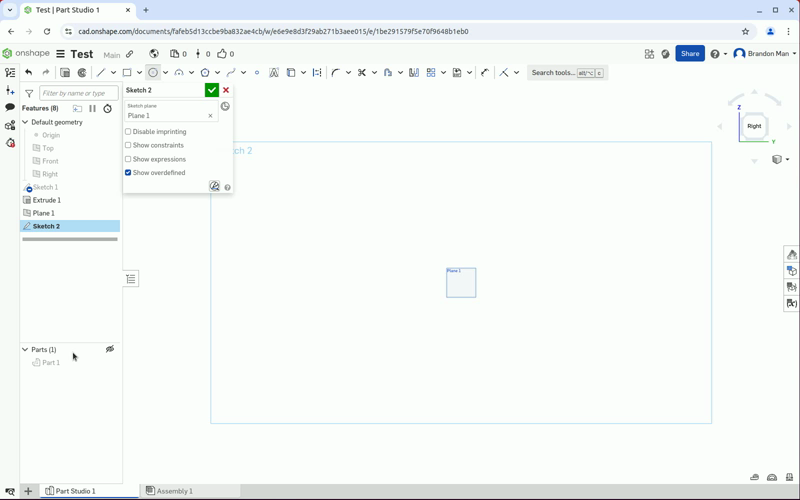
key_down(shift)
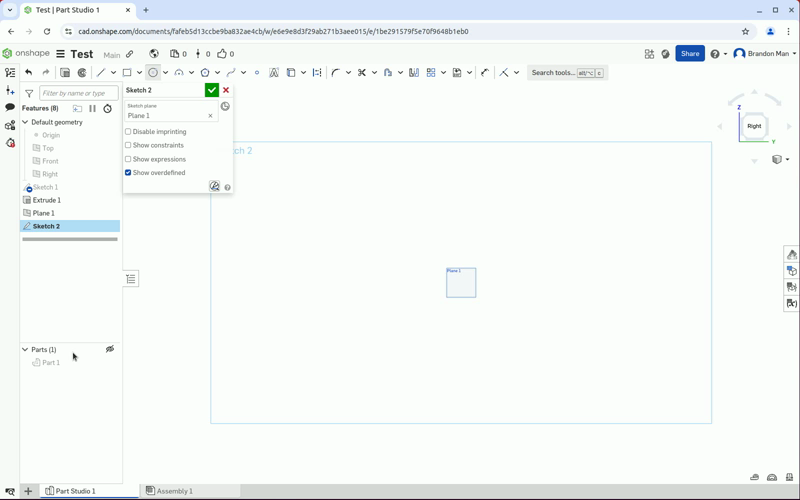
mouse_move(451, 281)
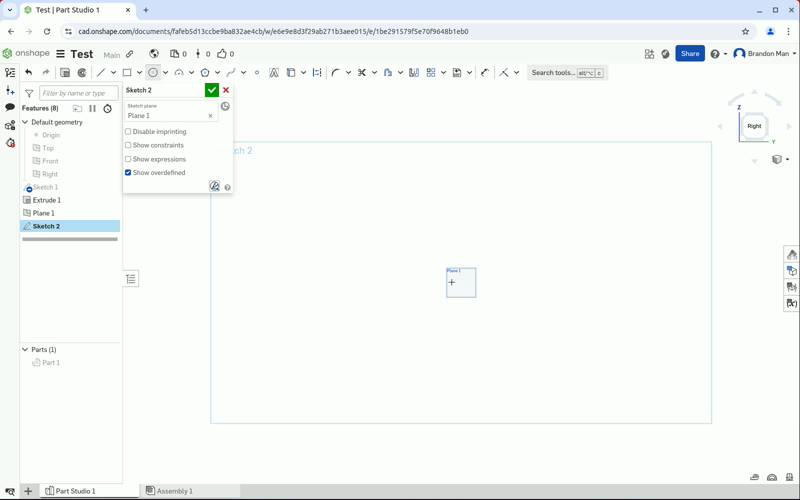
click(451, 281)
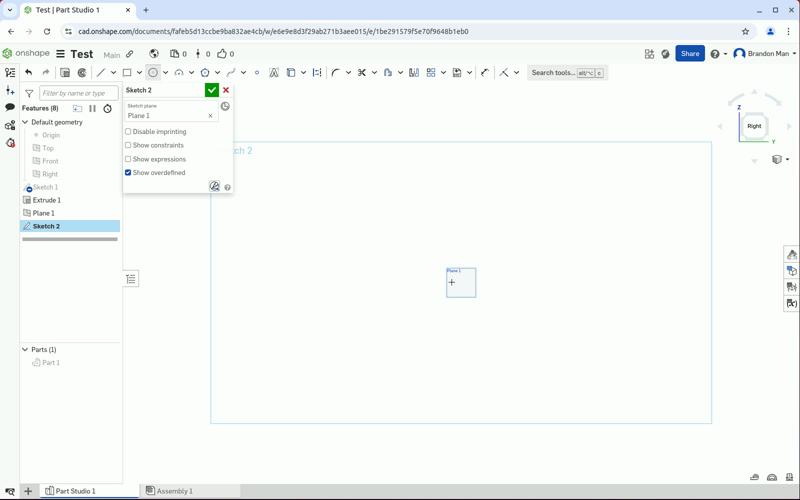
key_up(shift)
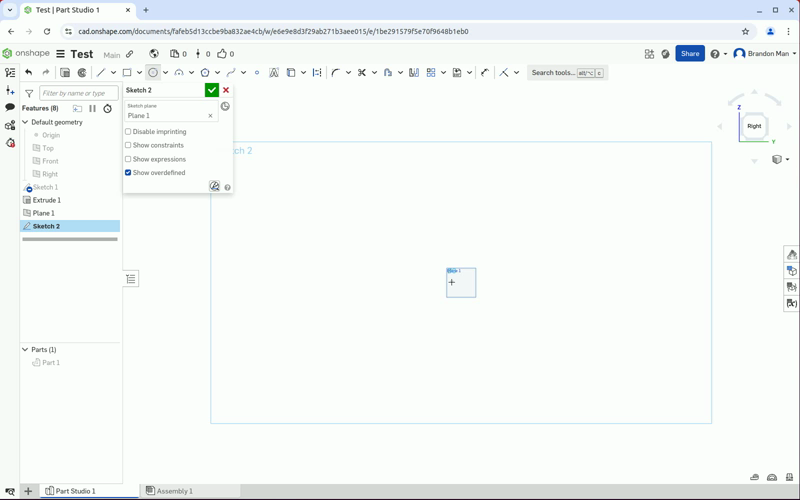
mouse_move(457, 281)
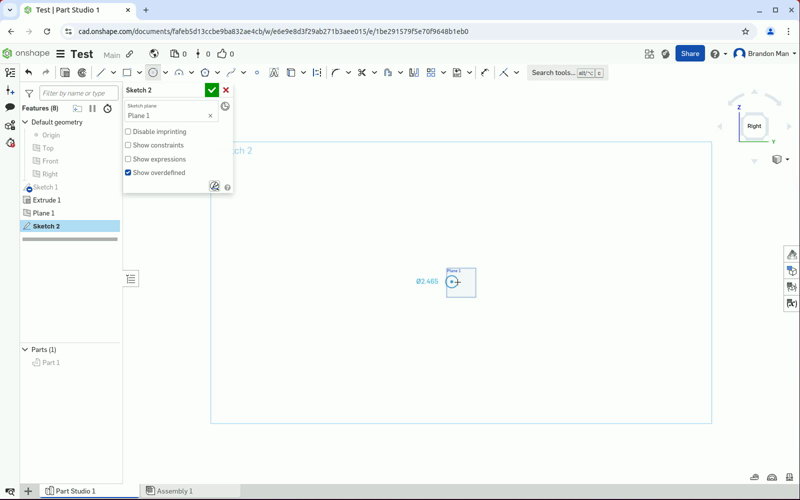
click(457, 281)
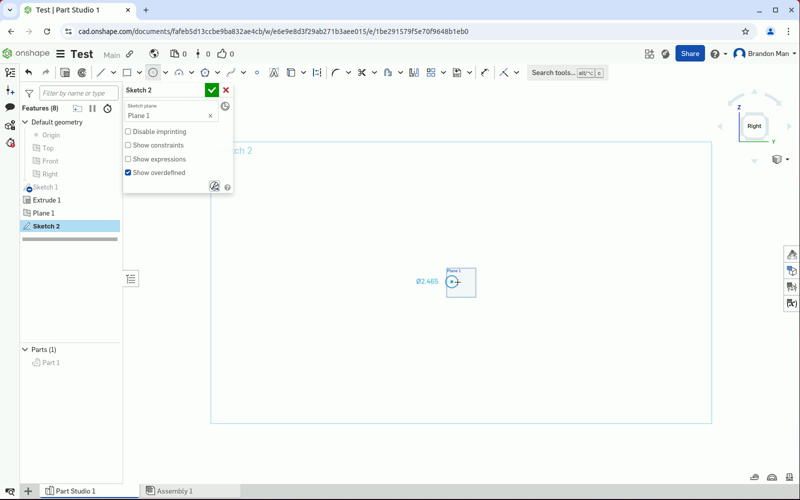
key(esc)
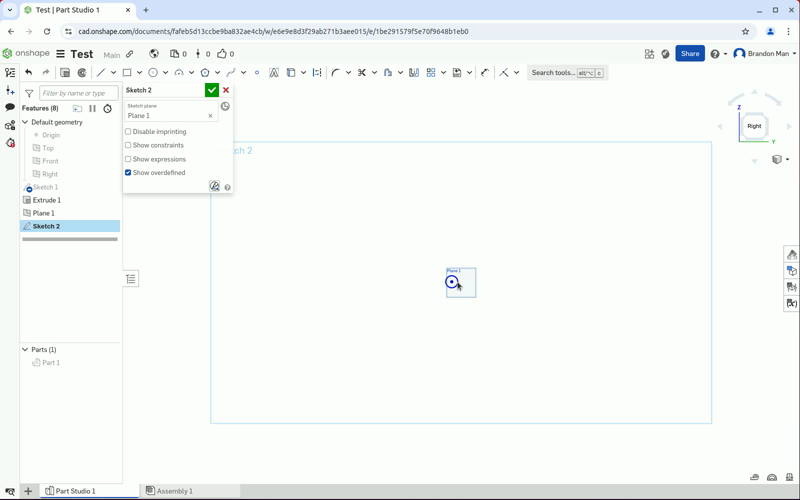
mouse_move(455, 280)
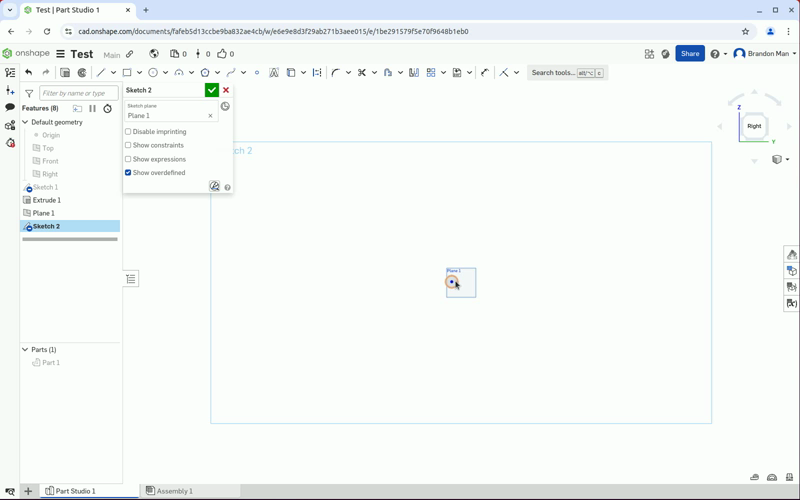
scroll(6)
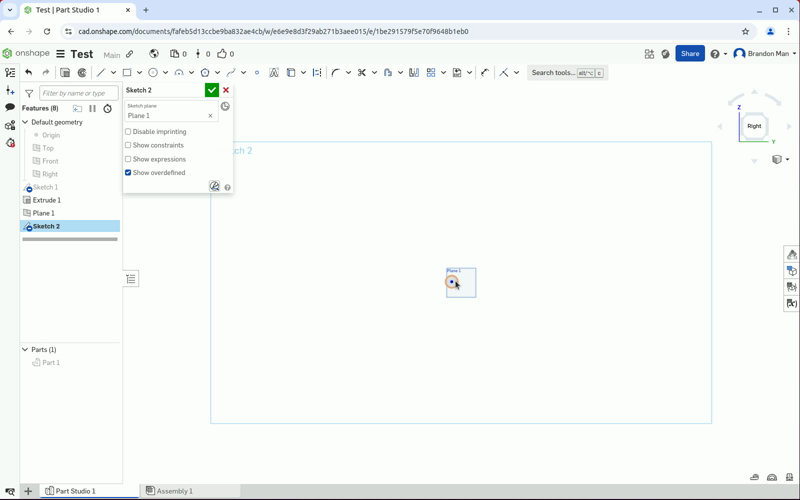
scroll(6)
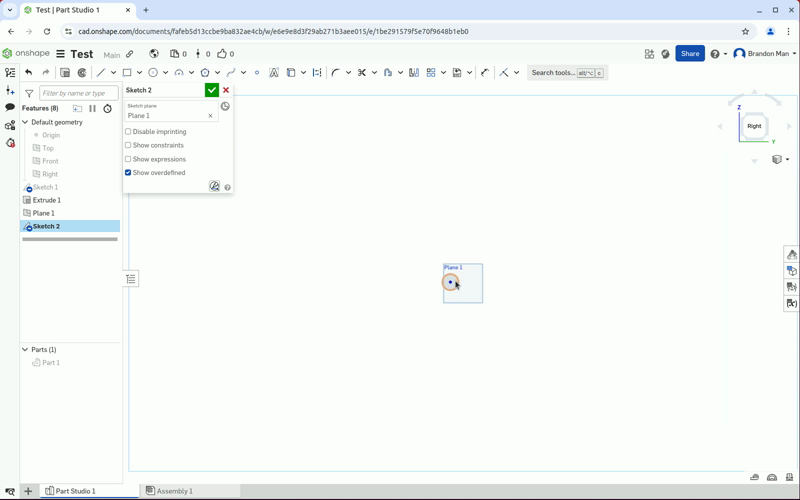
scroll(6)
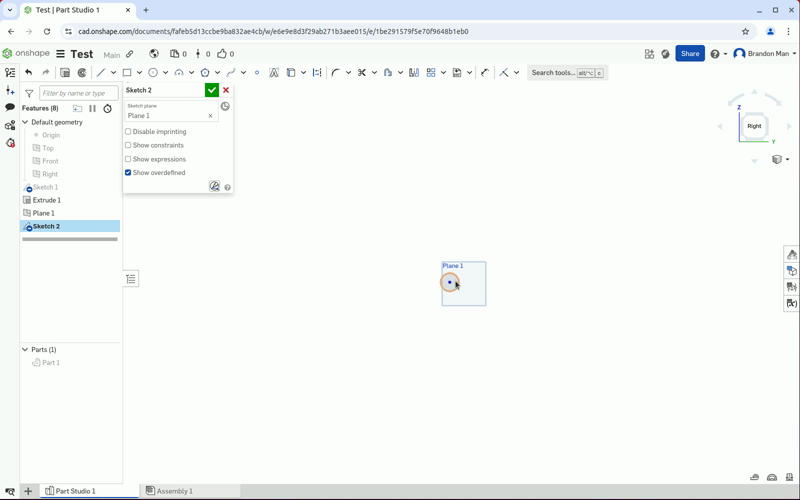
scroll(6)
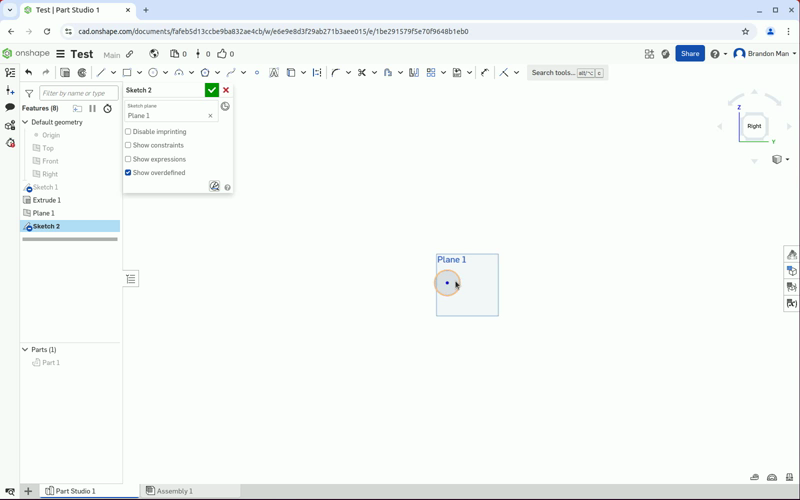
scroll(6)
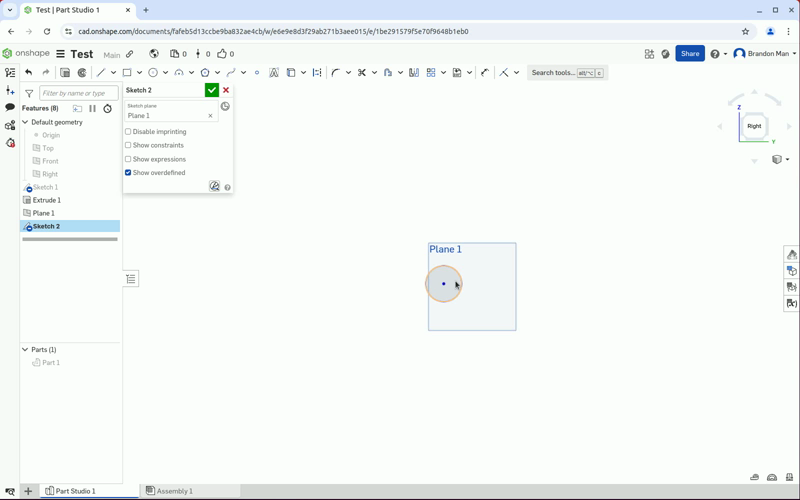
scroll(6)
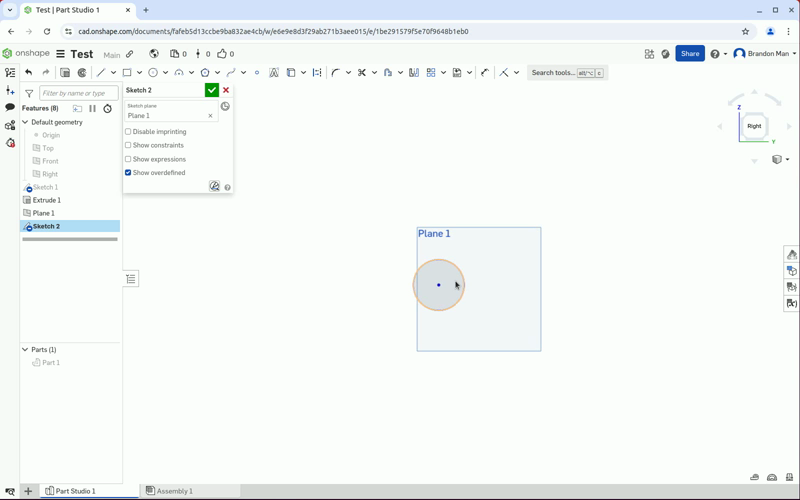
scroll(6)
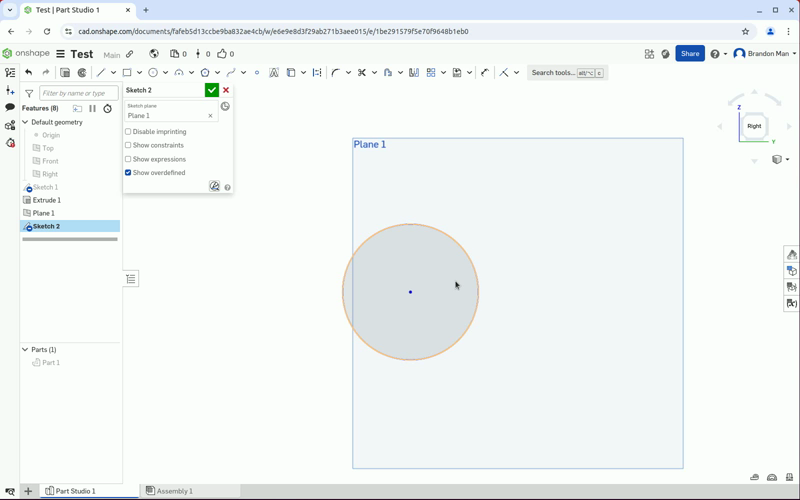
click(455, 280)
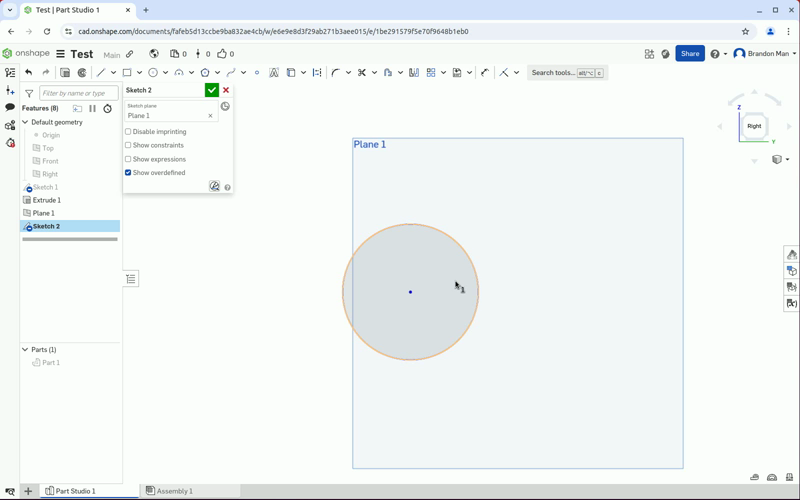
scroll(-6)
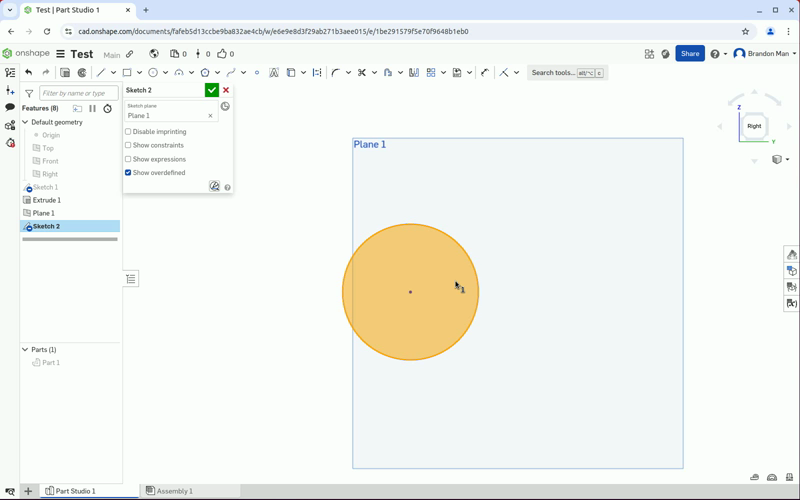
scroll(-6)
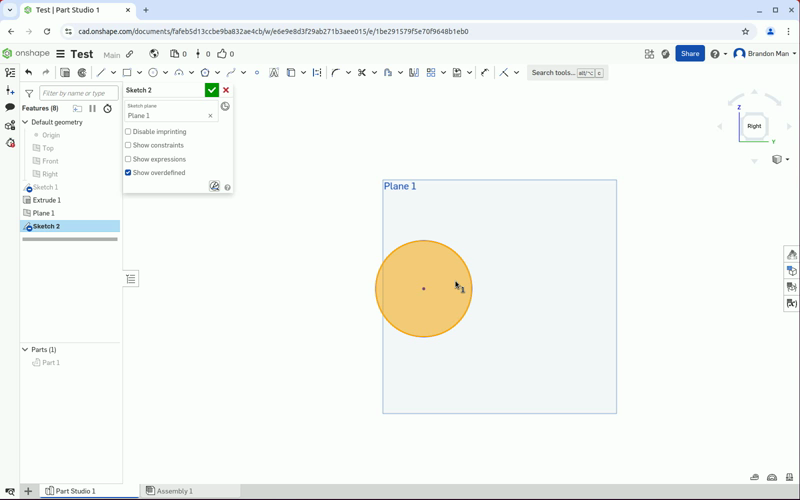
scroll(-6)
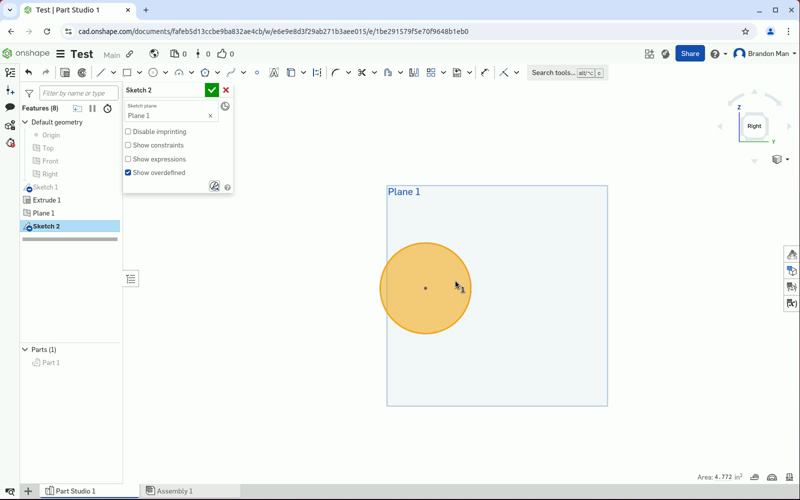
scroll(-6)
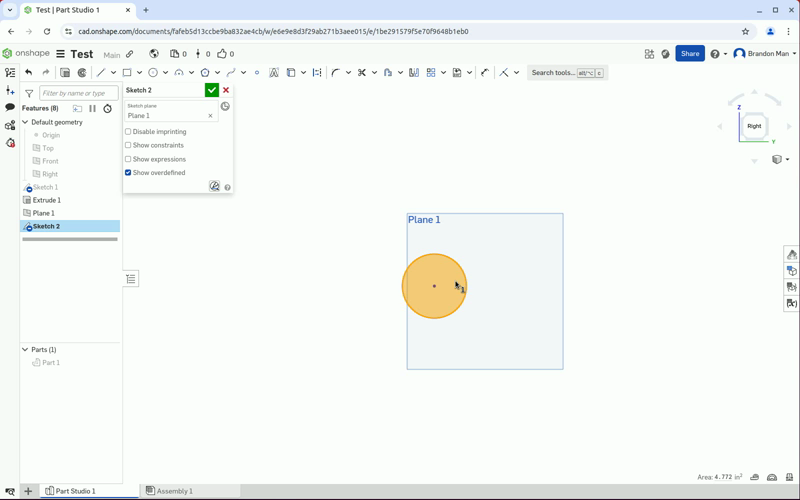
scroll(-6)
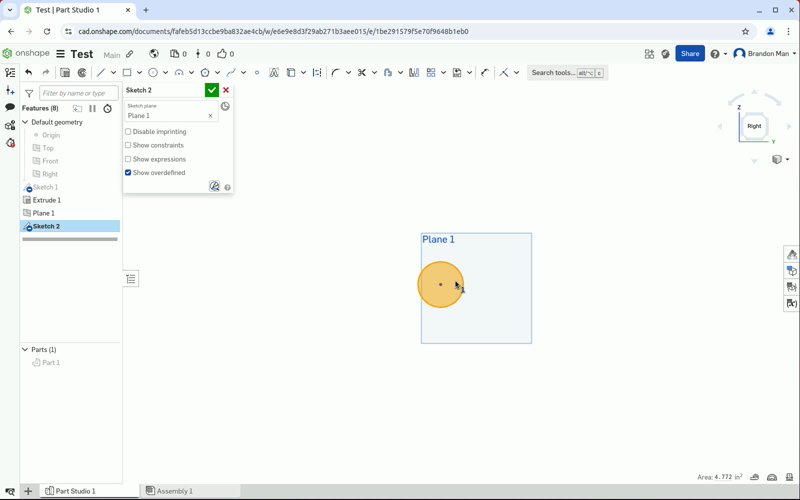
scroll(-6)
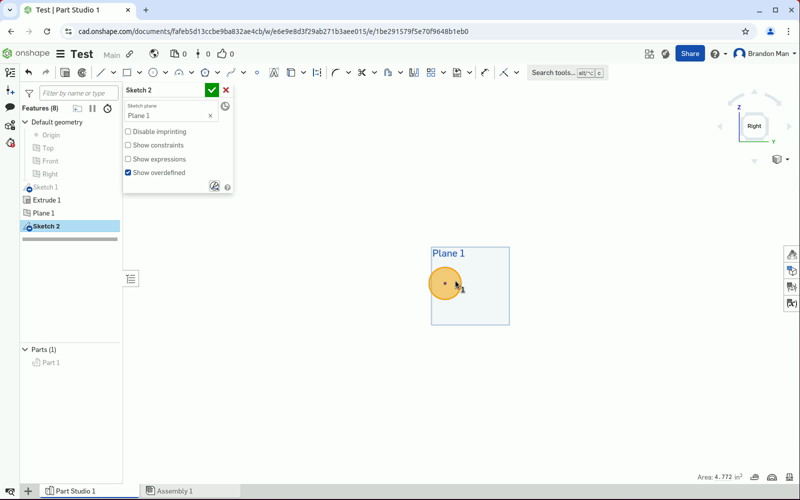
scroll(-6)
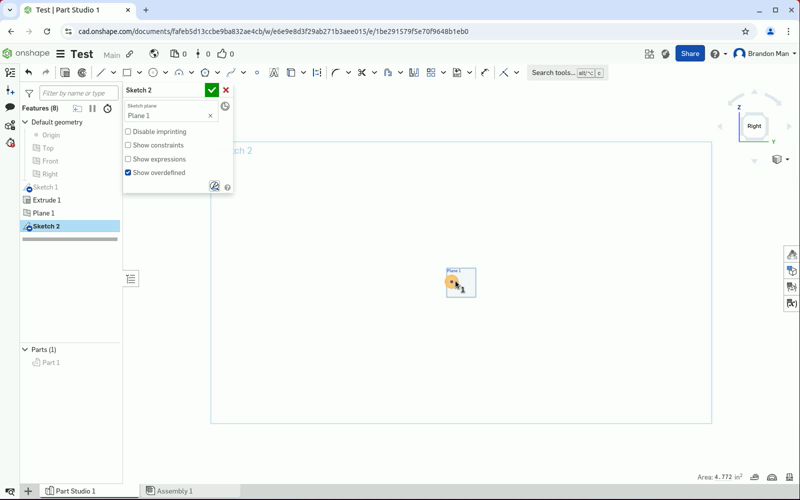
mouse_move(73, 352)
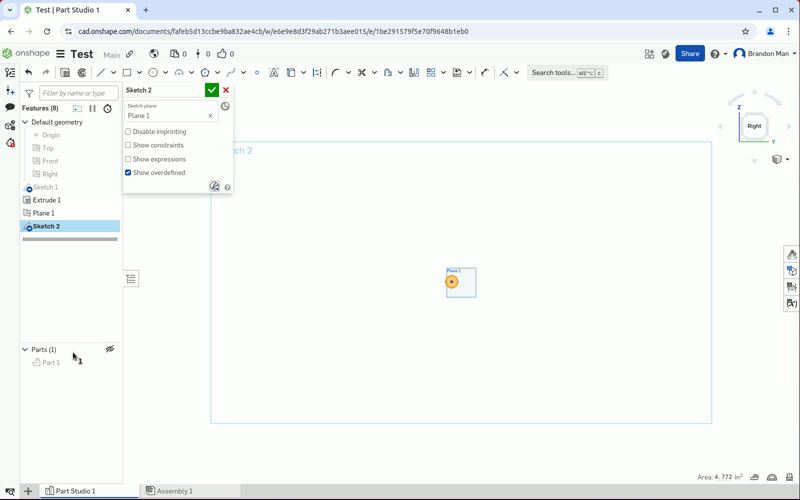
key(shift+y)
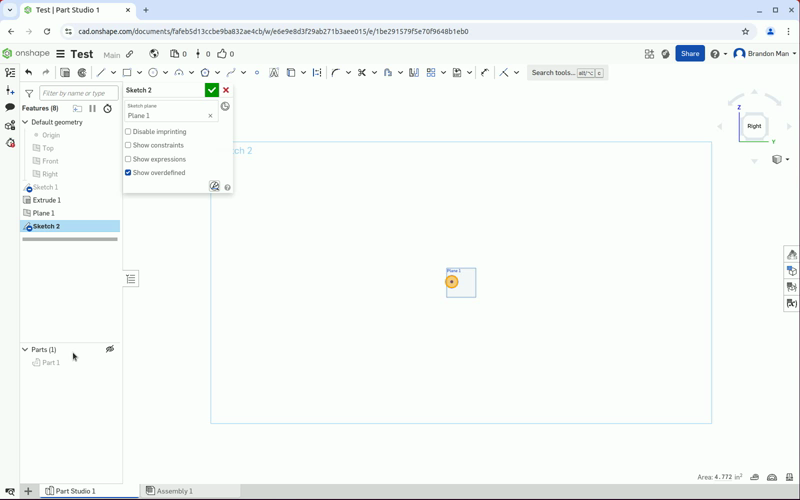
key(shift+e)
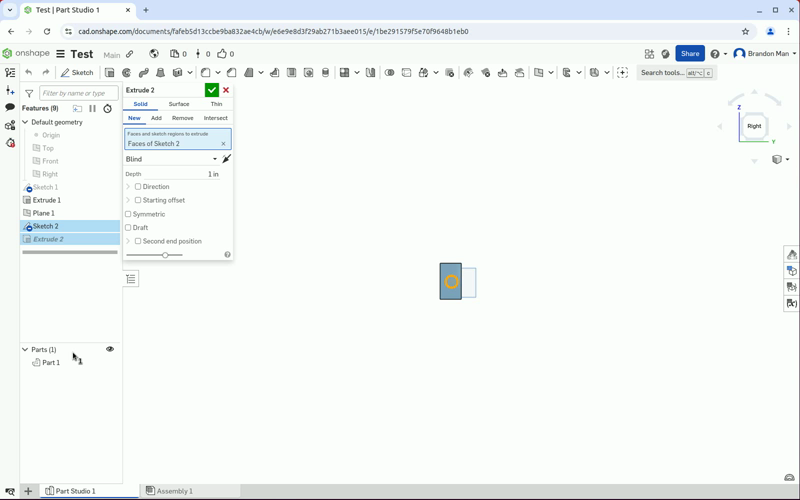
mouse_move(143, 106)
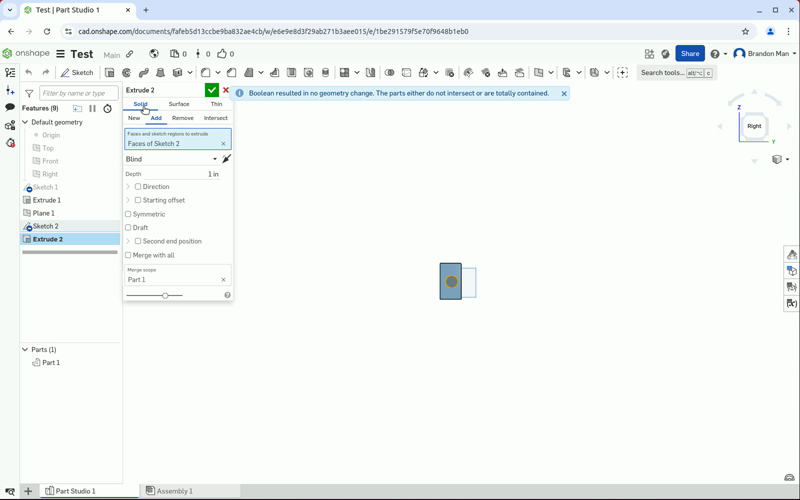
click(143, 106)
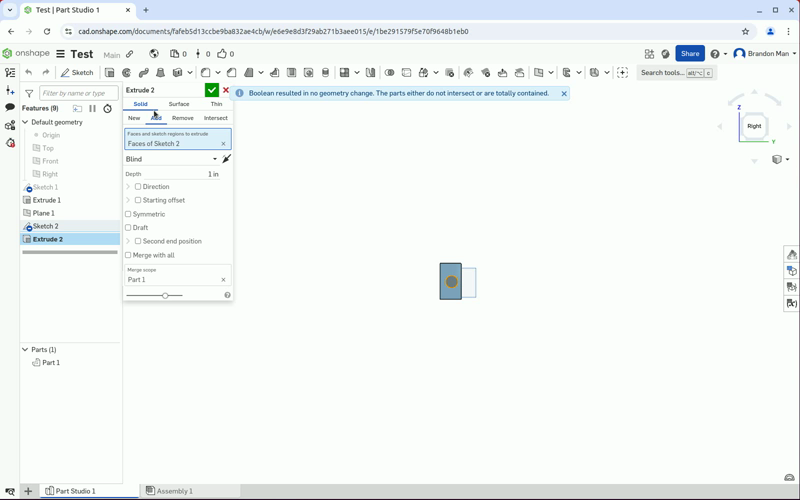
mouse_move(186, 120)
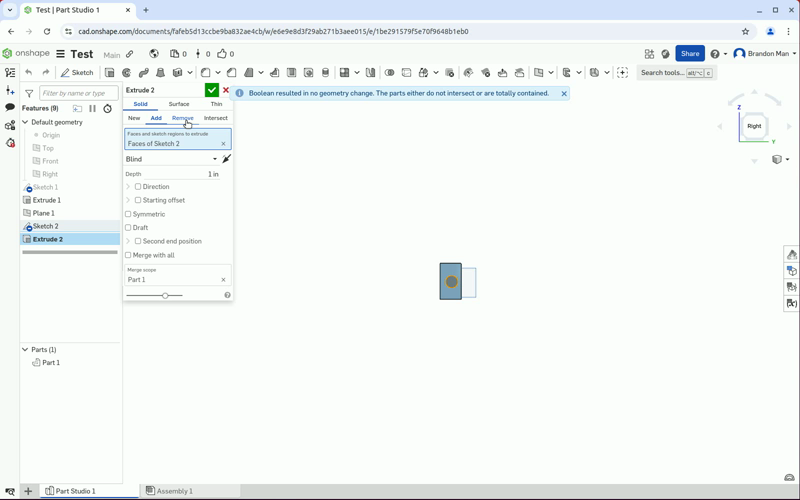
click(186, 120)
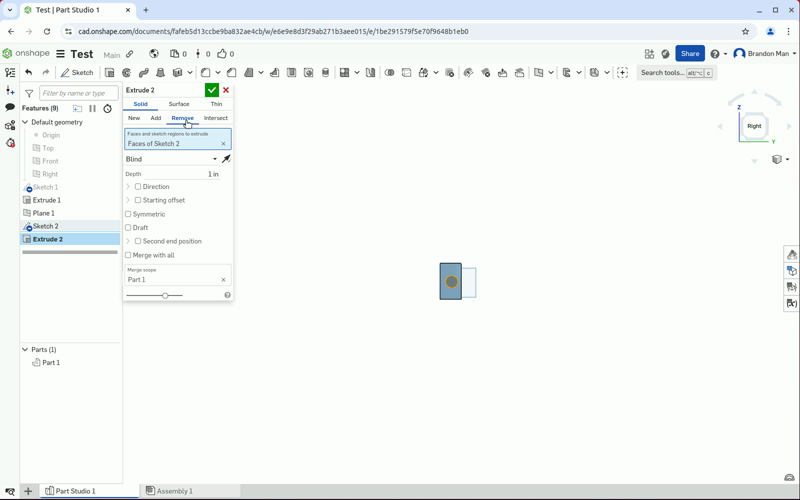
key(tab, 4)
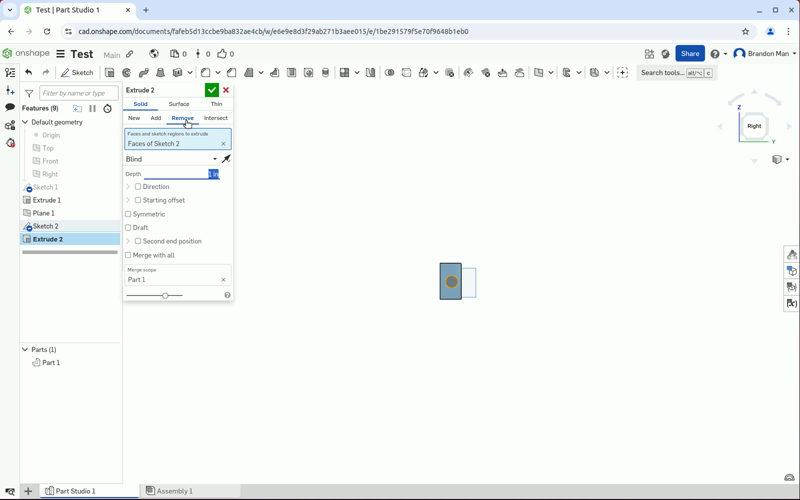
text(7.943)
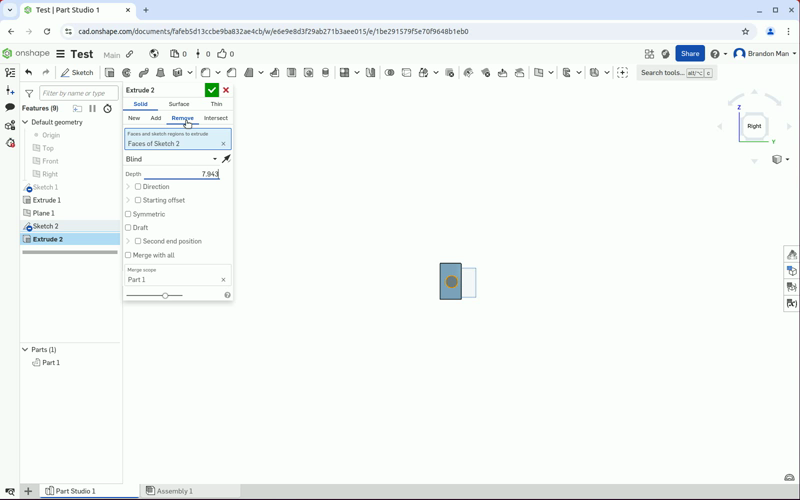
key(tab, 6)
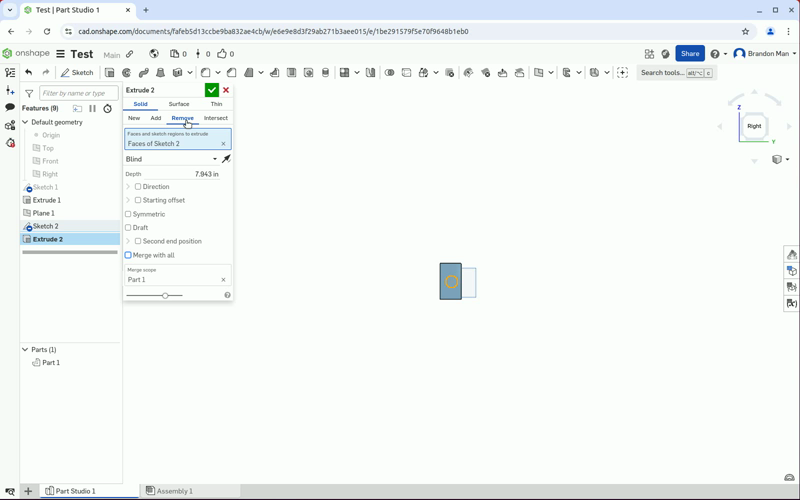
key(space)
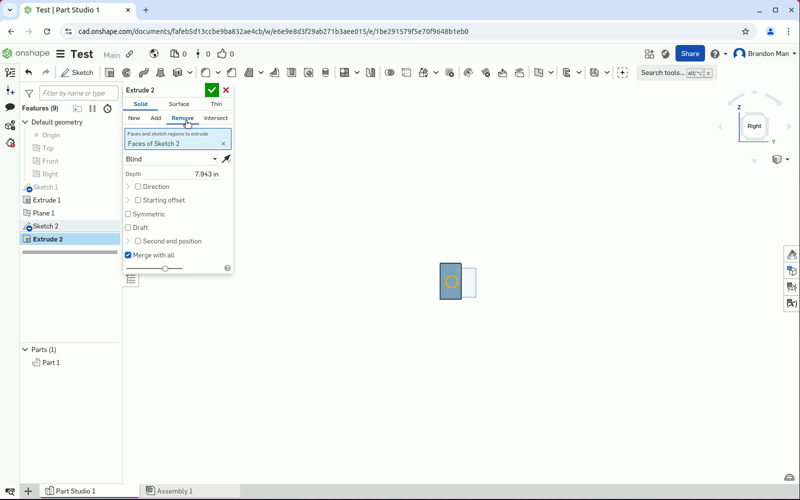
key(enter)
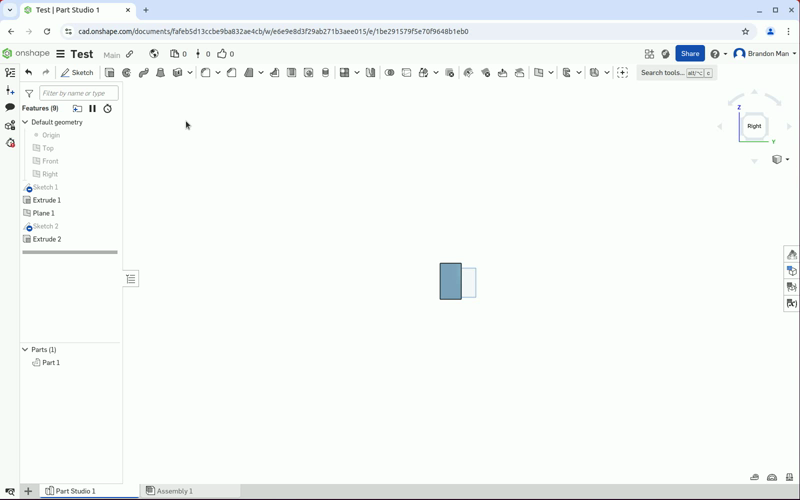
key(shift+h)
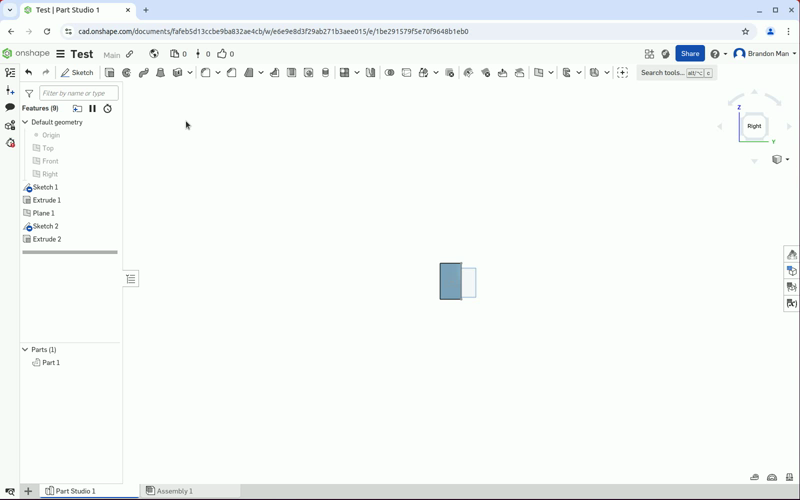
key(shift+h)
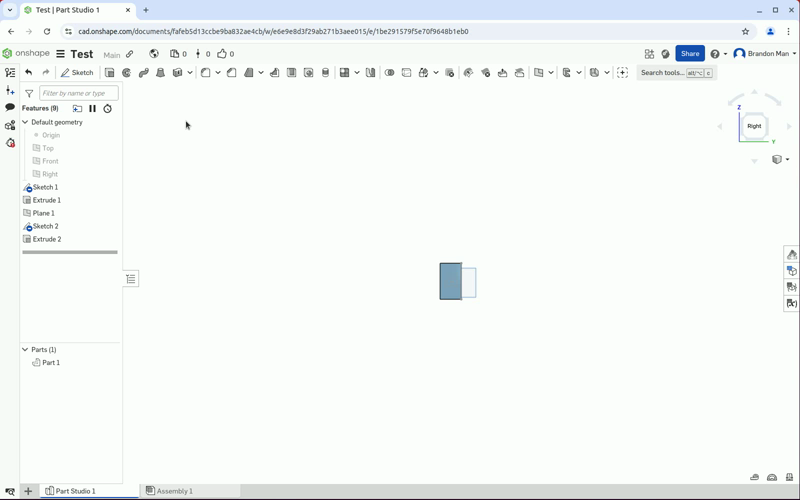
key(shift+7)
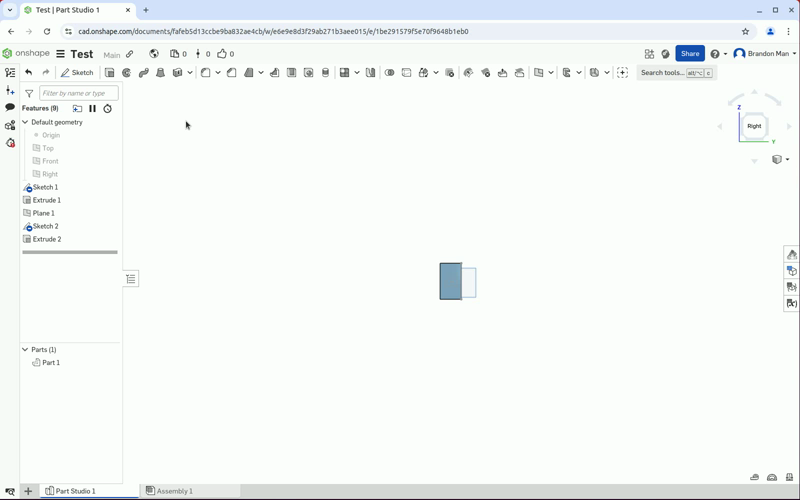
key(right, 2)
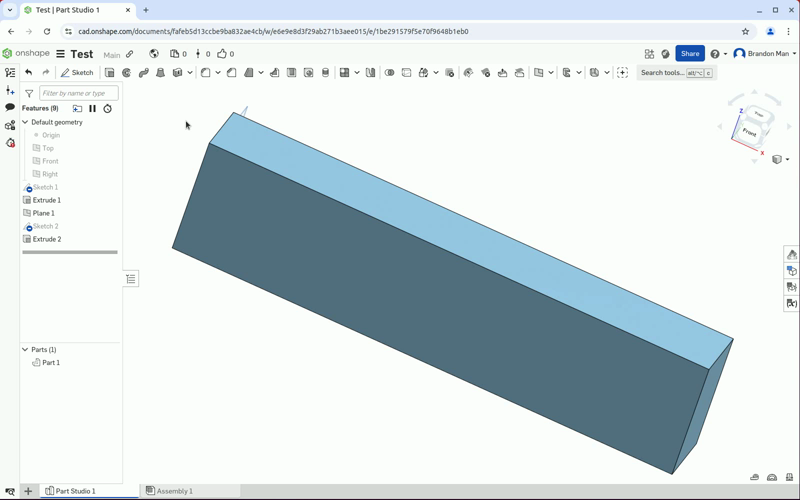
key(down, 2)
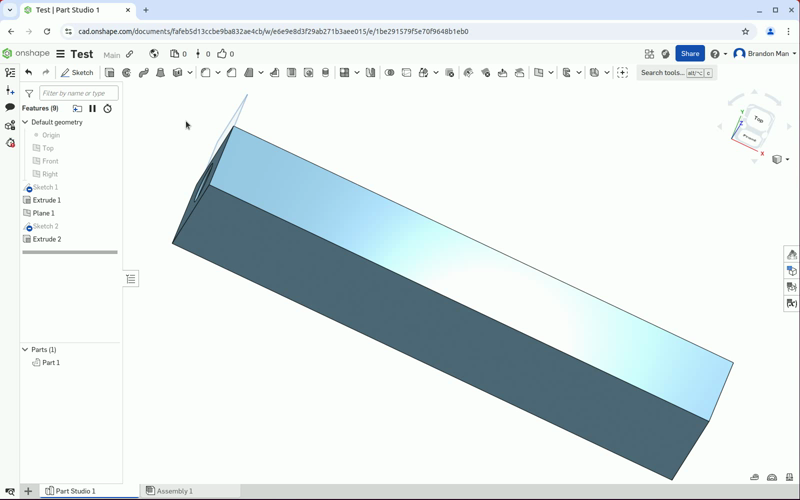
key(up, 2)
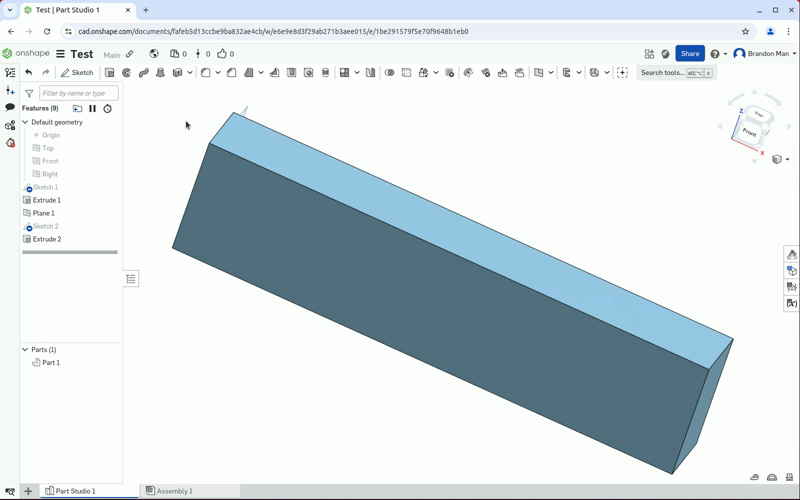
key(left, 2)
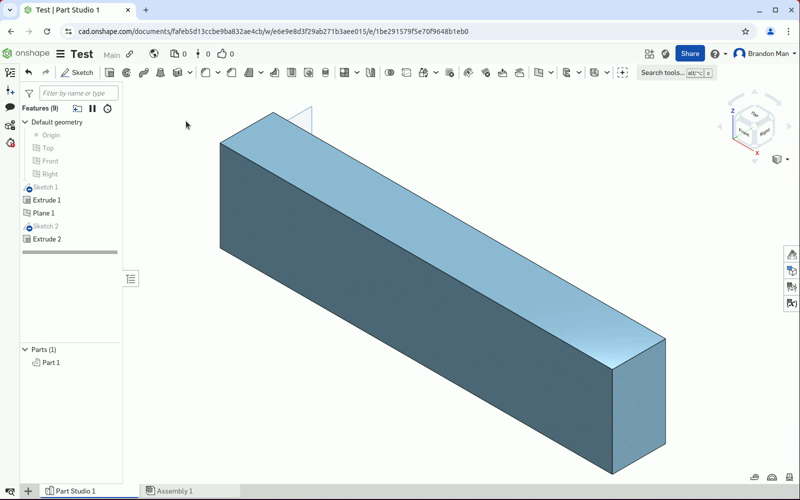
mouse_move(73, 189)
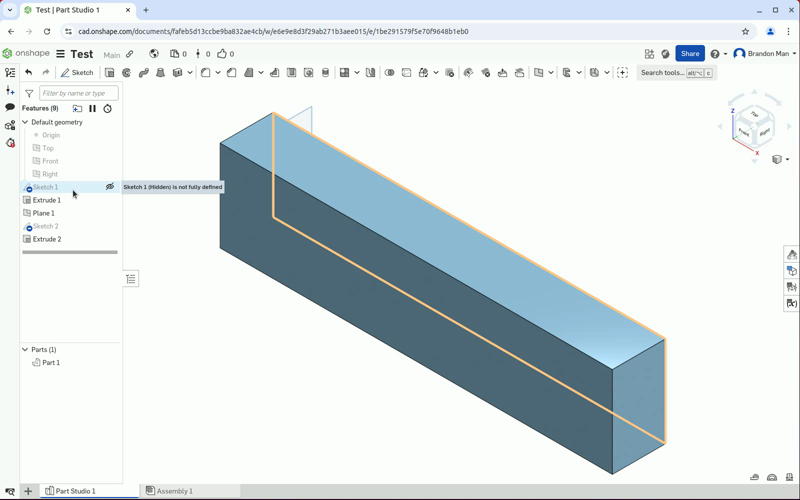
click(73, 189)